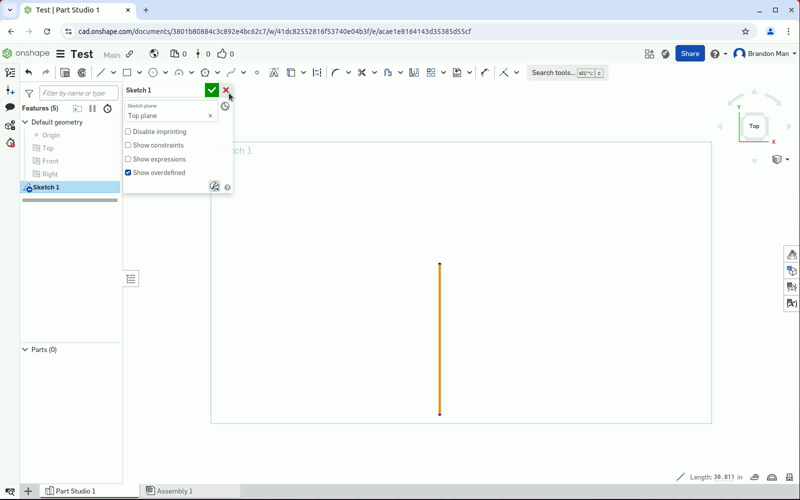
key(shift+h)
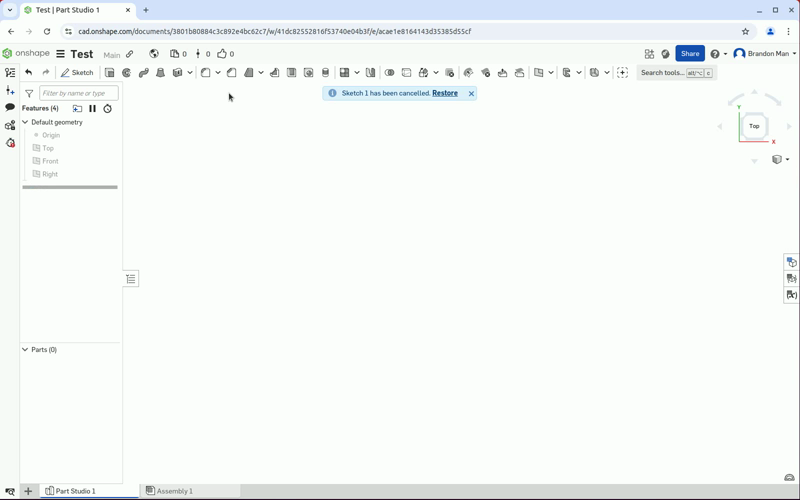
mouse_move(73, 352)
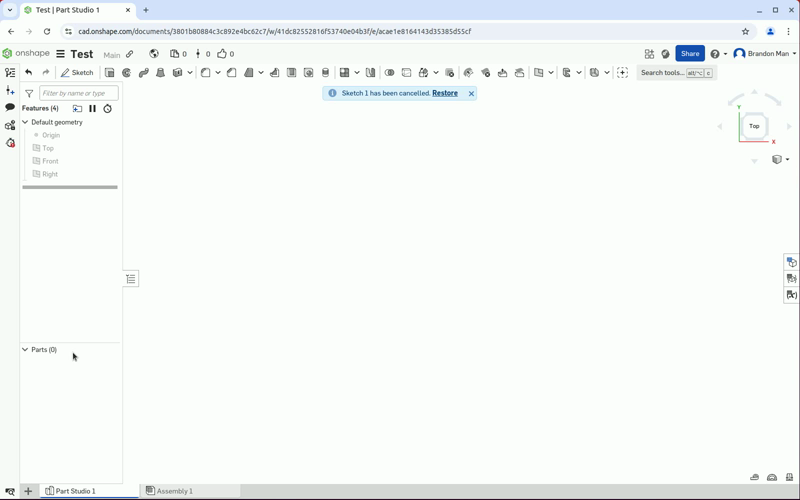
key(y)
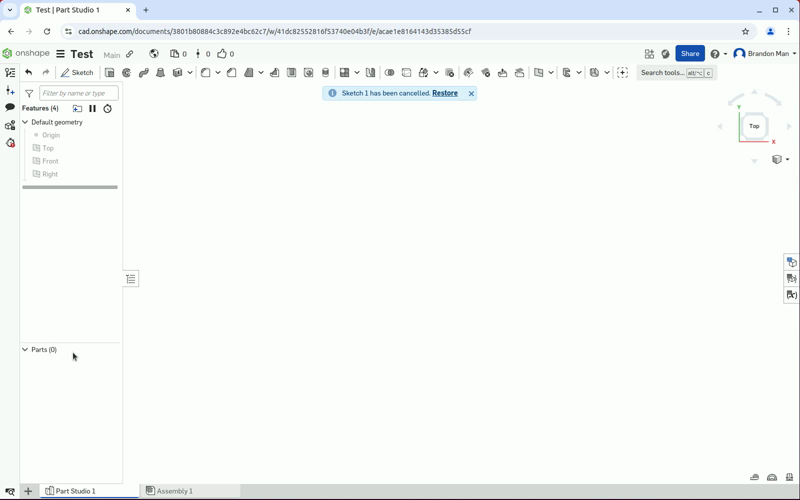
key(shift+p)
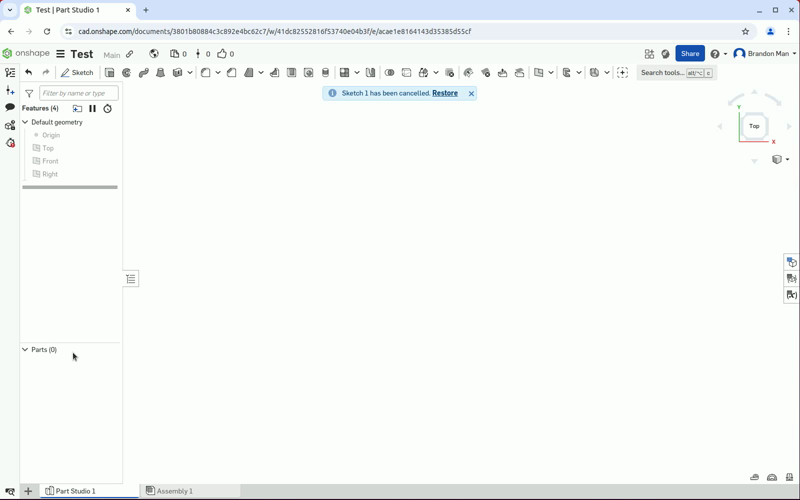
key(space)
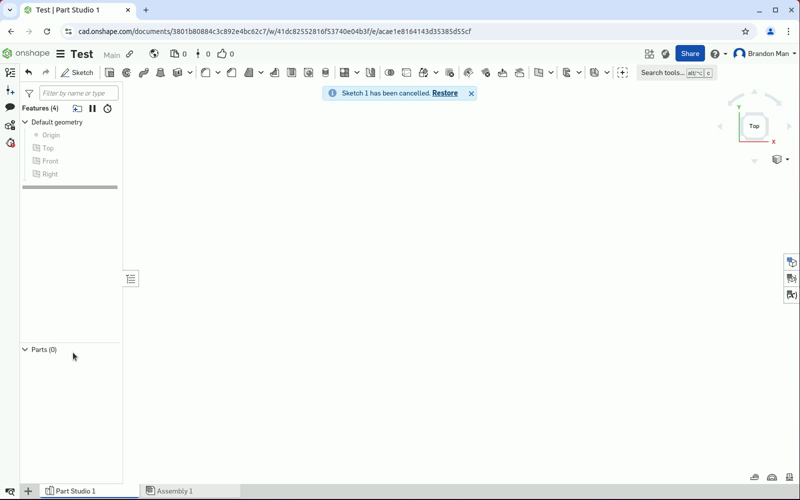
key_down(shift)
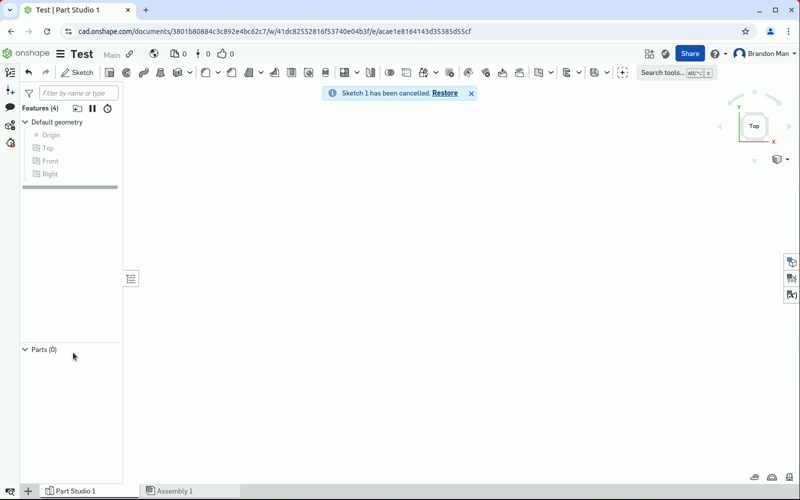
key(up)
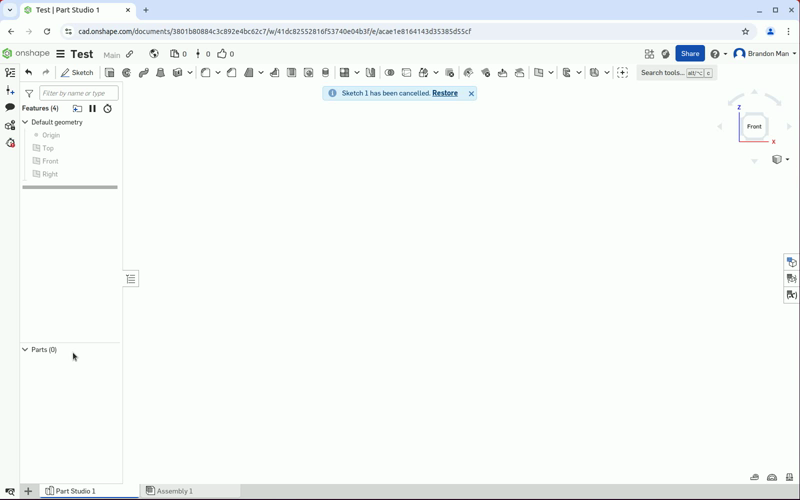
key_up(shift)
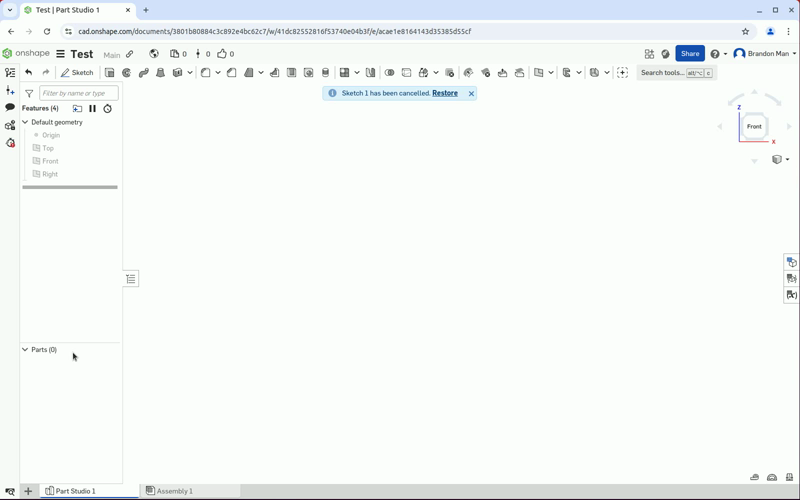
mouse_move(73, 352)
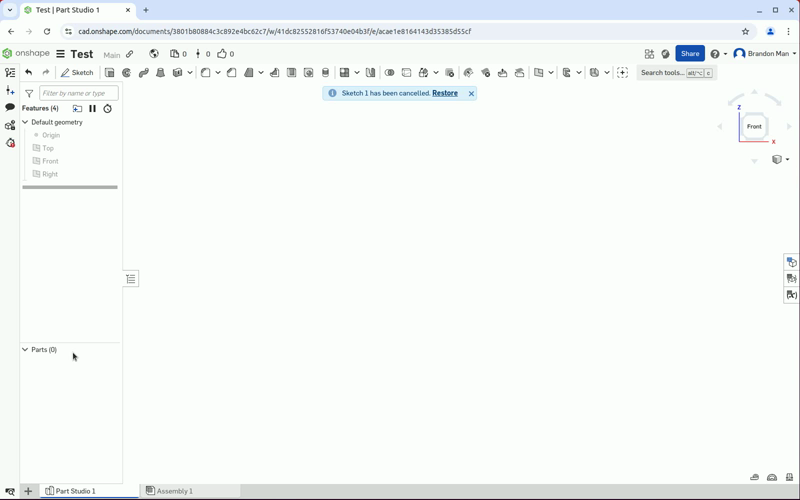
key(shift+y)
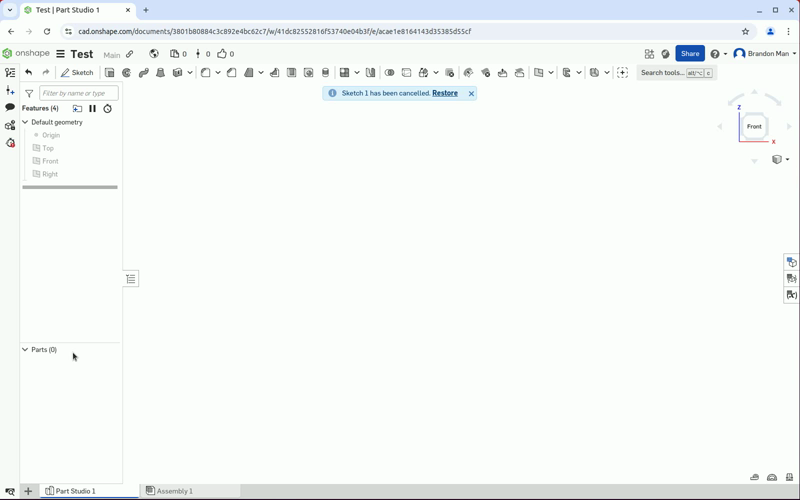
key(shift+s)
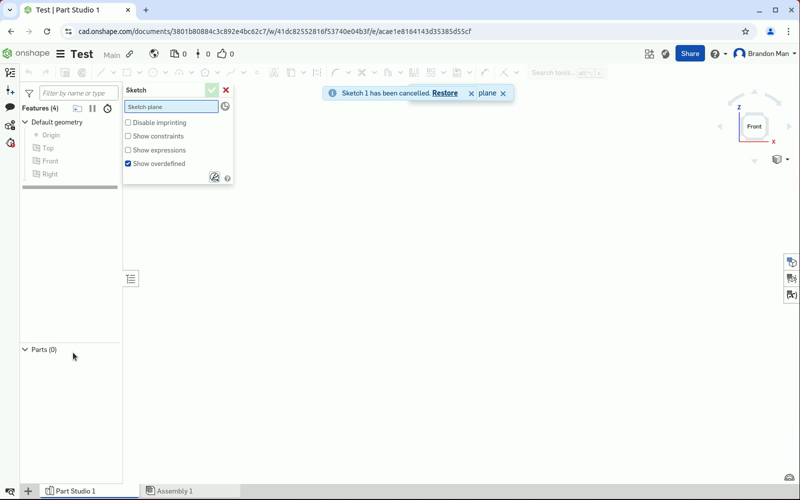
mouse_move(73, 163)
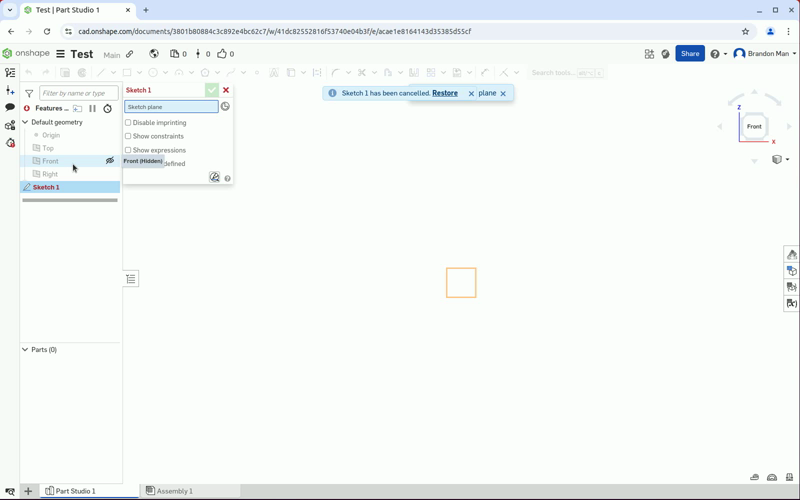
click(73, 163)
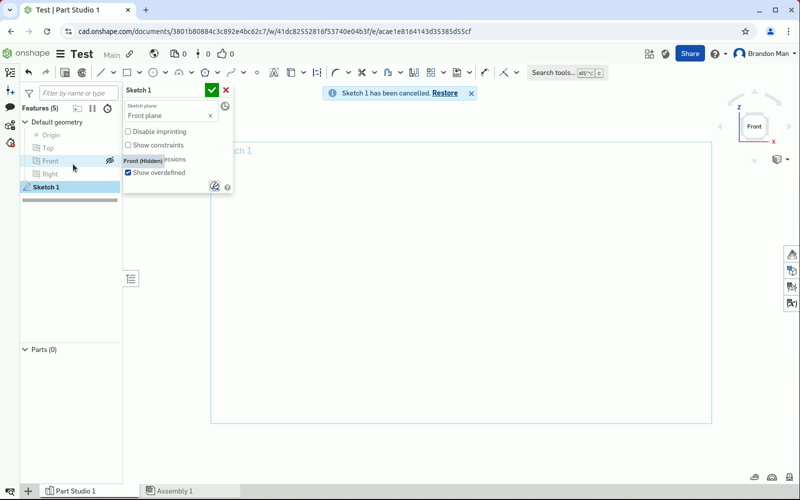
mouse_move(73, 352)
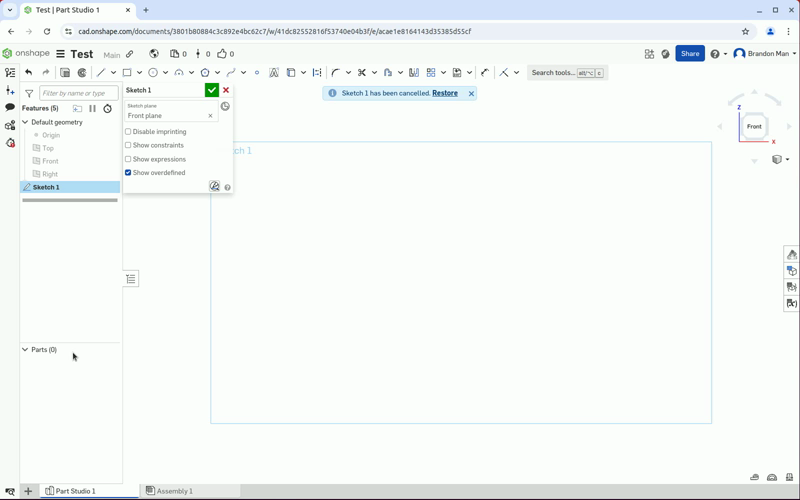
key(y)
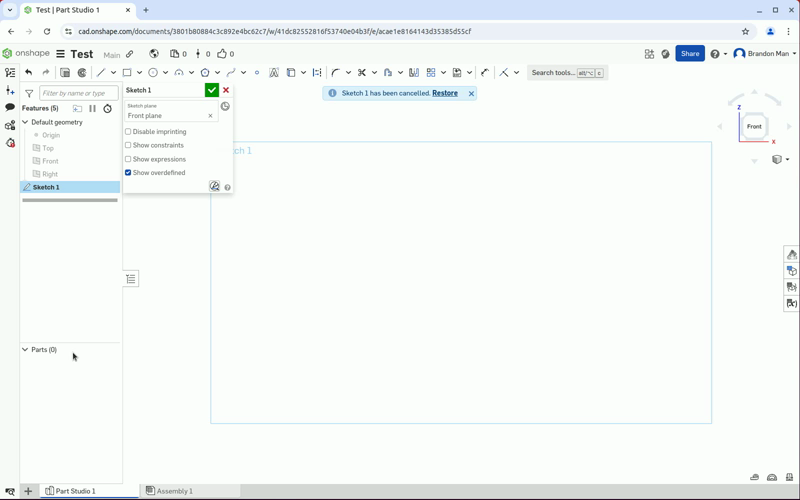
key(c)
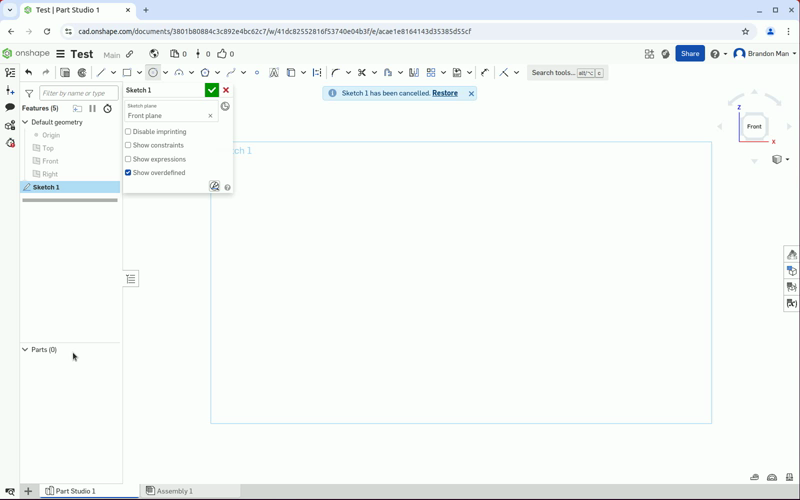
key_down(shift)
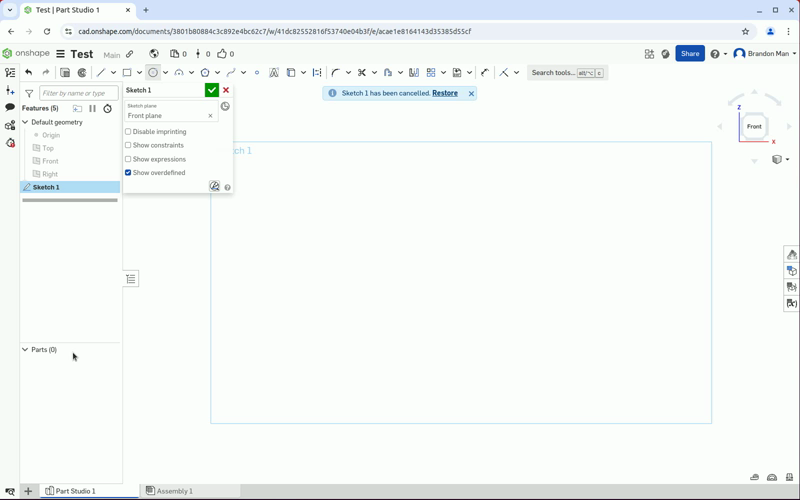
mouse_move(442, 274)
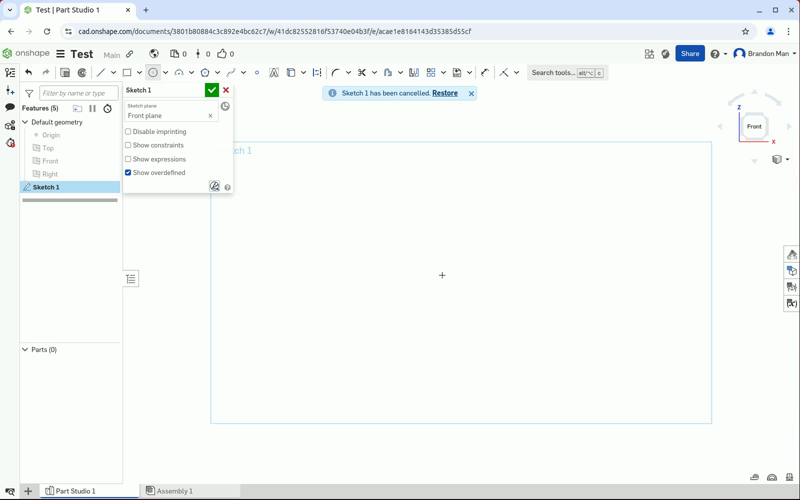
click(442, 274)
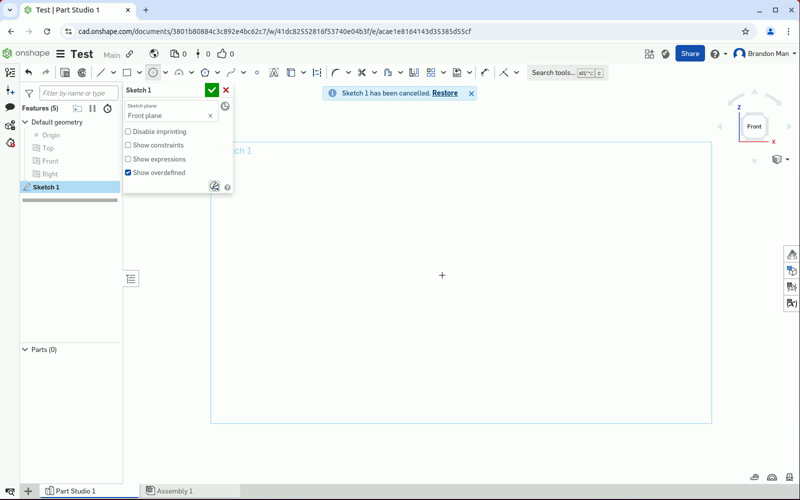
key_up(shift)
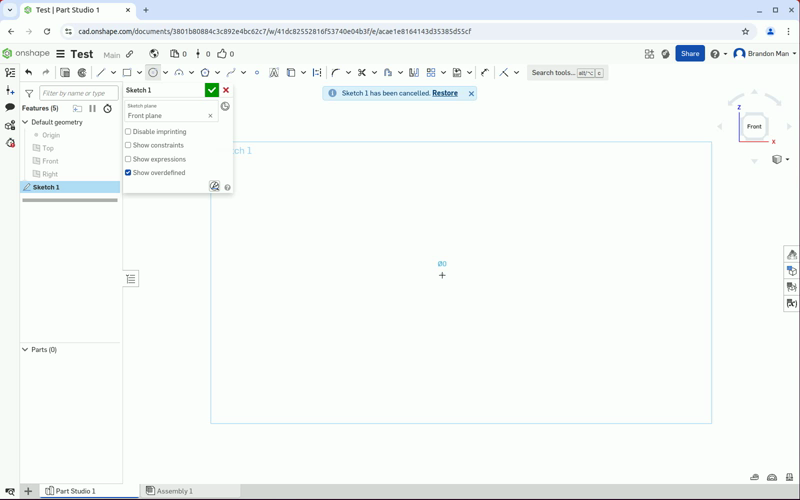
mouse_move(451, 274)
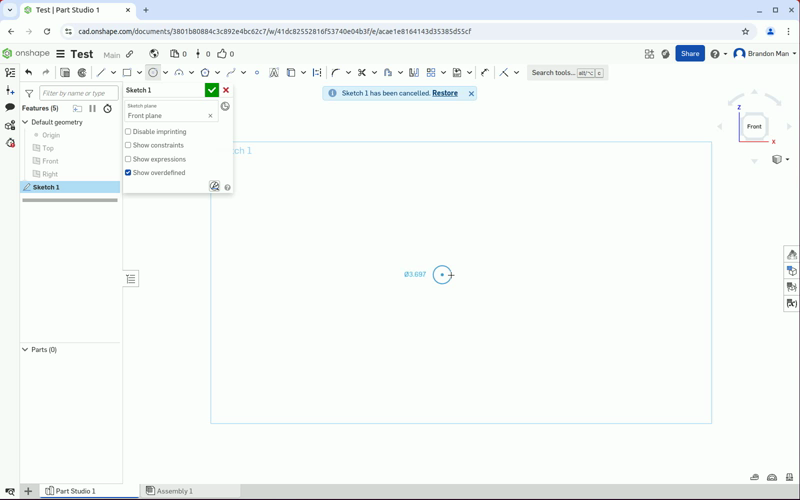
click(451, 274)
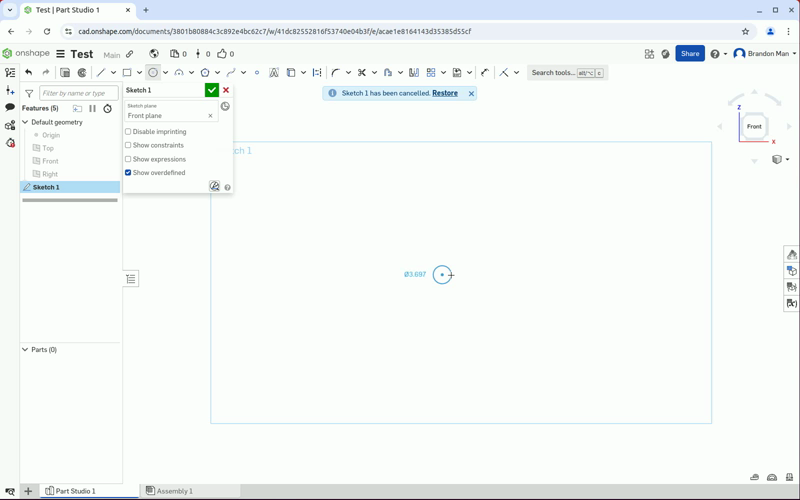
key(esc)
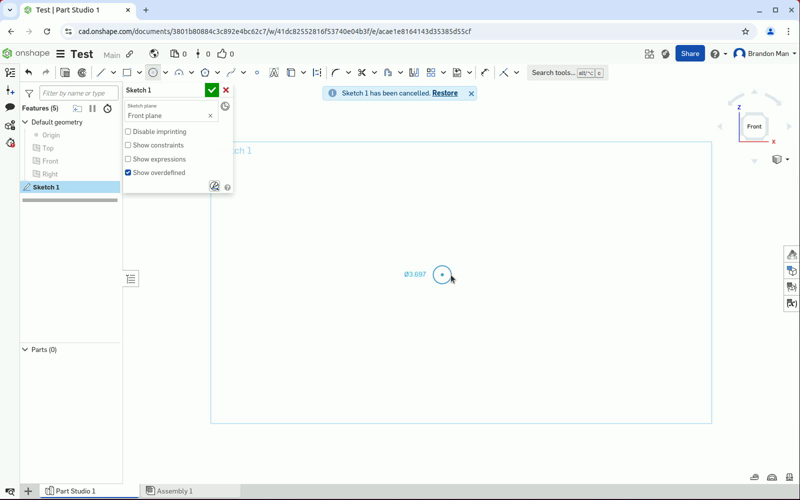
mouse_move(447, 274)
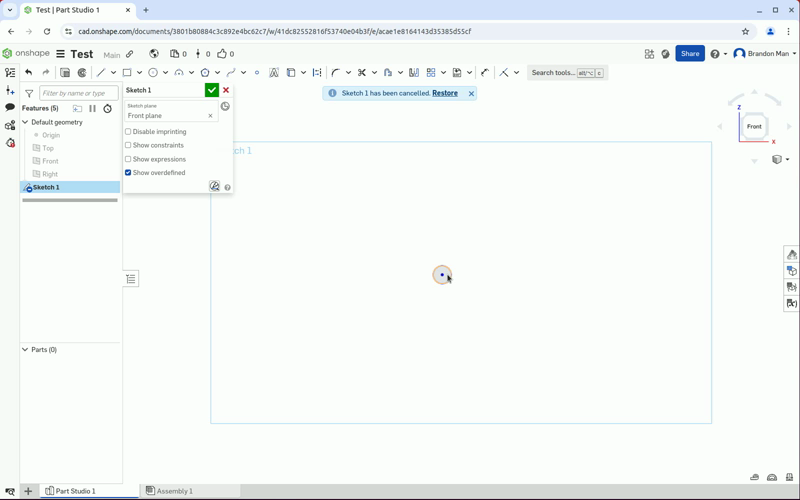
scroll(6)
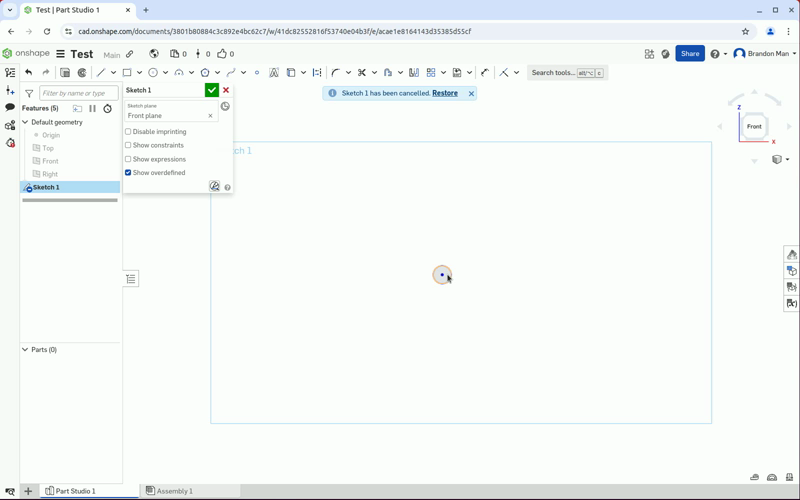
scroll(6)
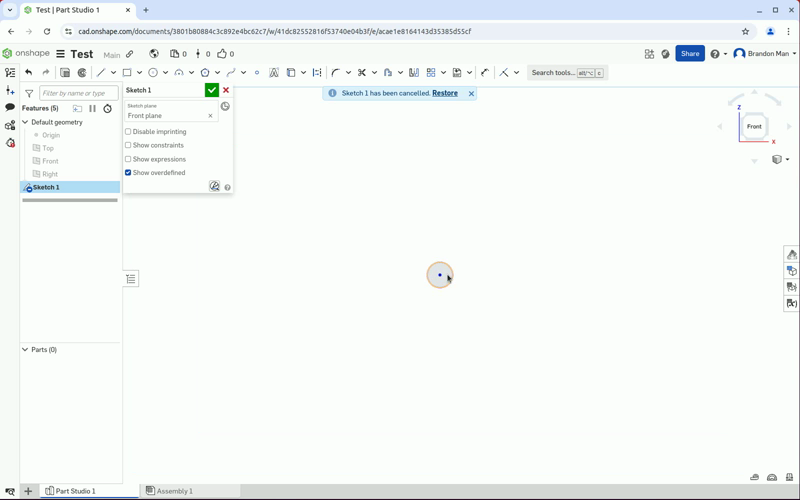
scroll(6)
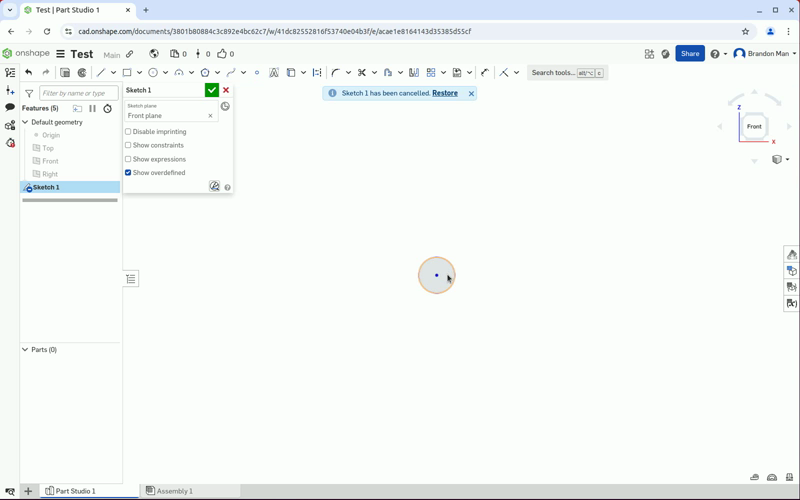
scroll(6)
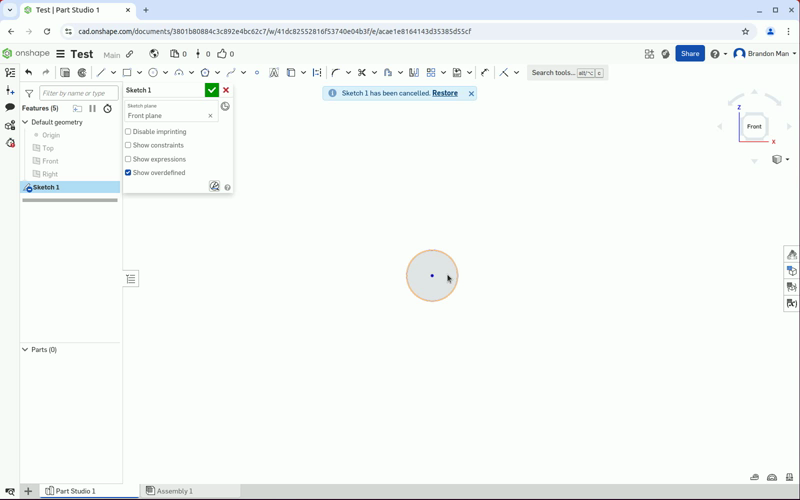
scroll(6)
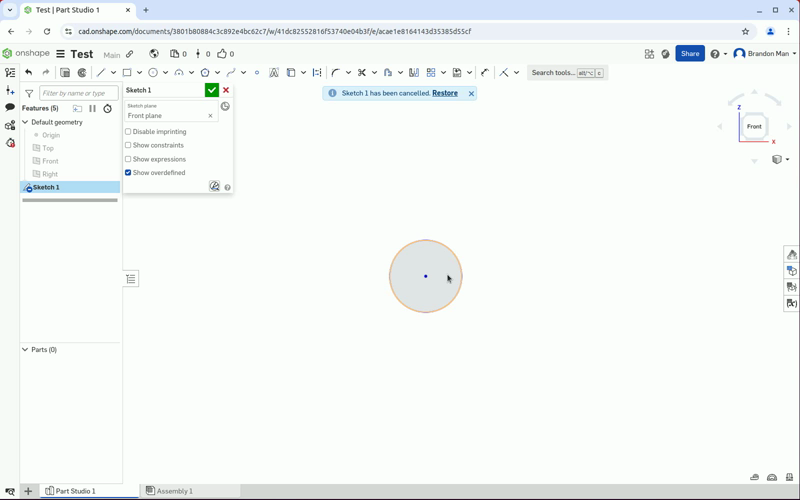
scroll(6)
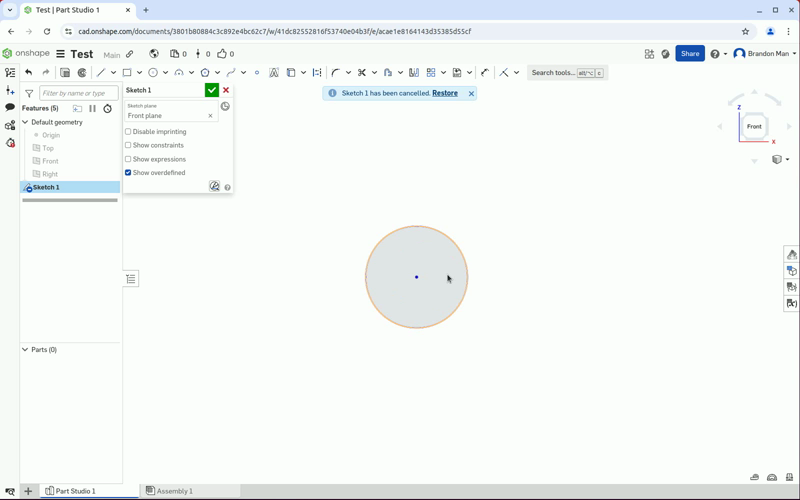
scroll(6)
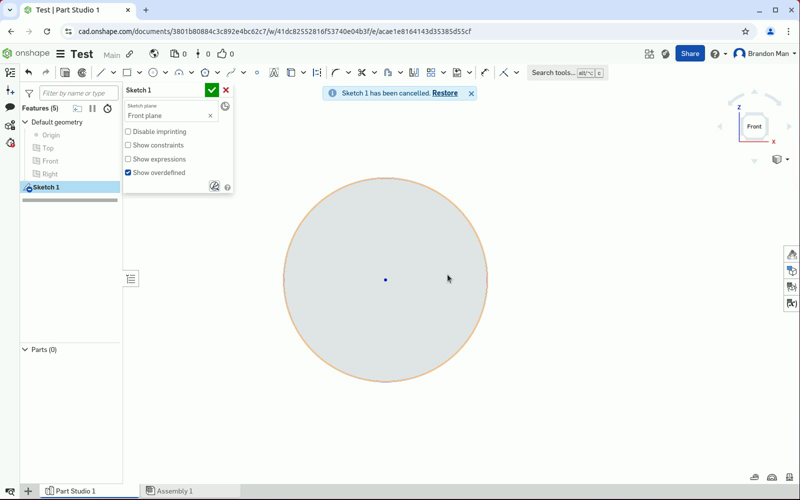
click(447, 274)
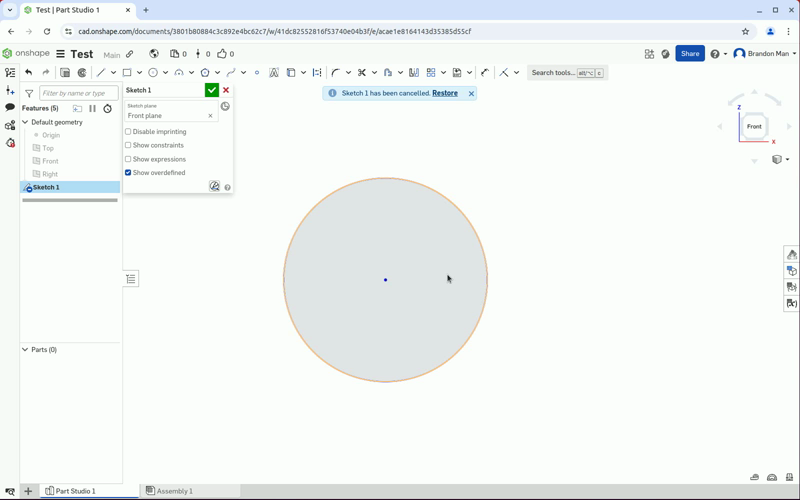
scroll(-6)
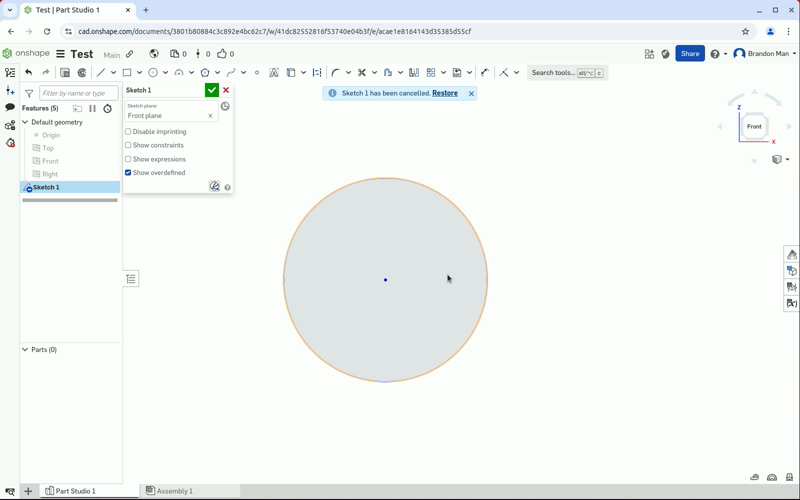
scroll(-6)
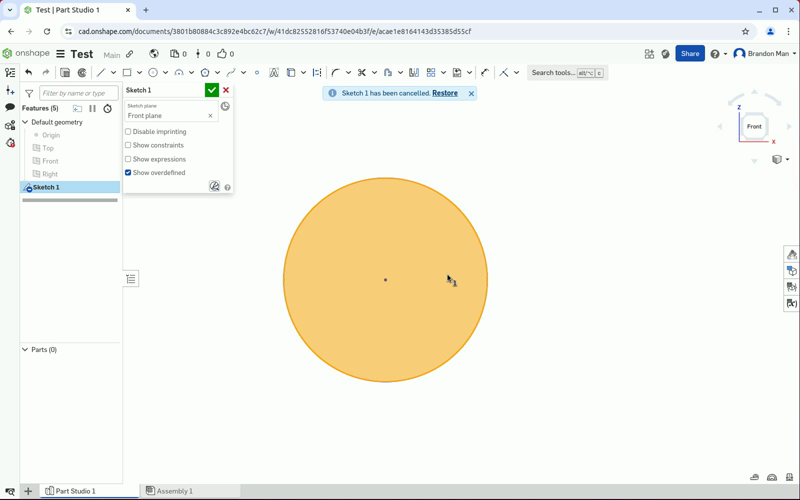
scroll(-6)
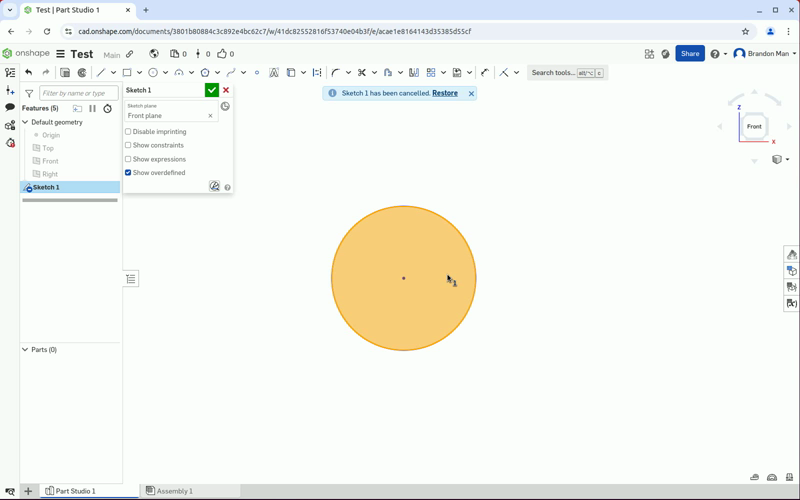
scroll(-6)
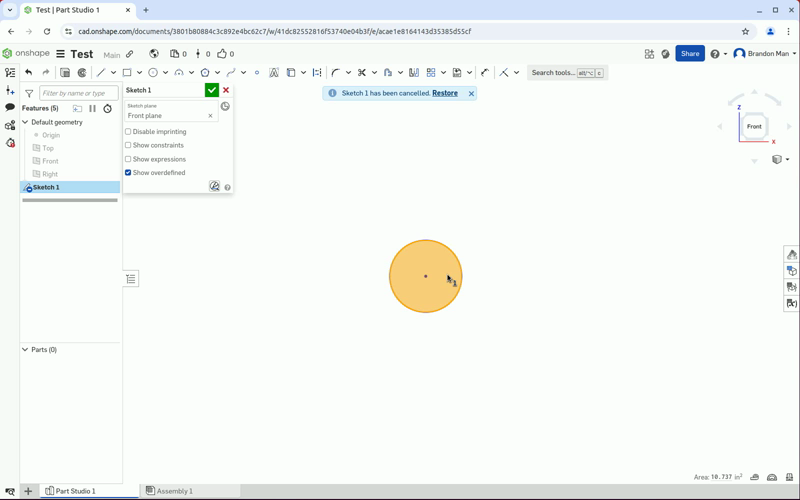
scroll(-6)
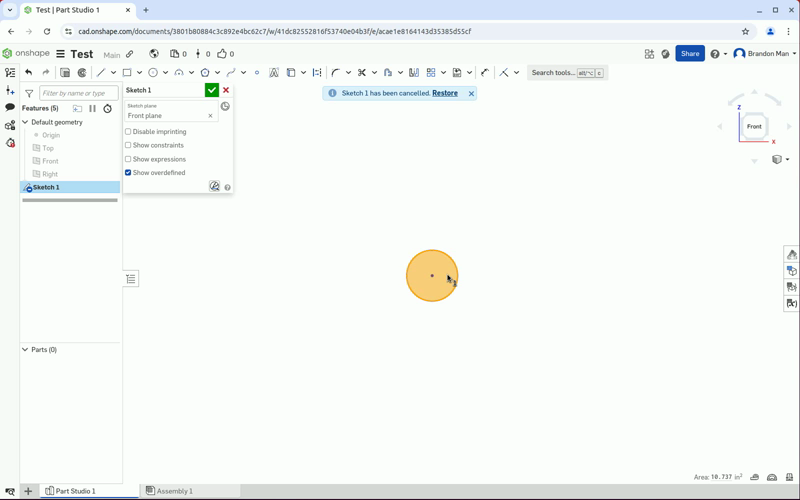
scroll(-6)
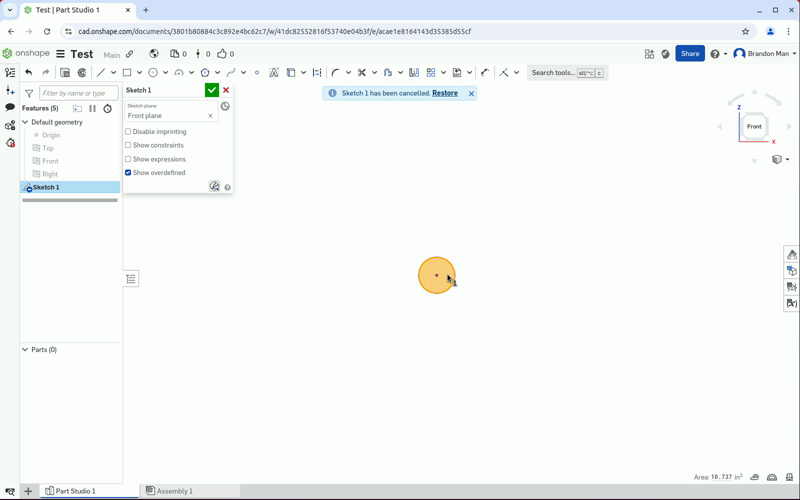
scroll(-6)
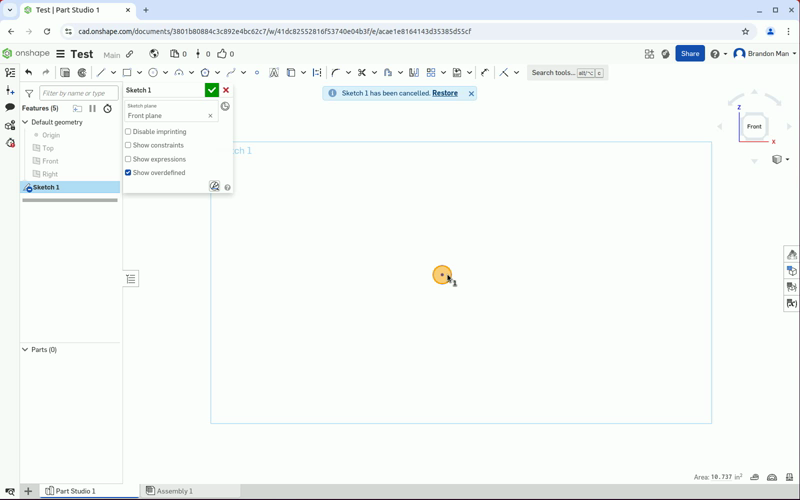
mouse_move(73, 352)
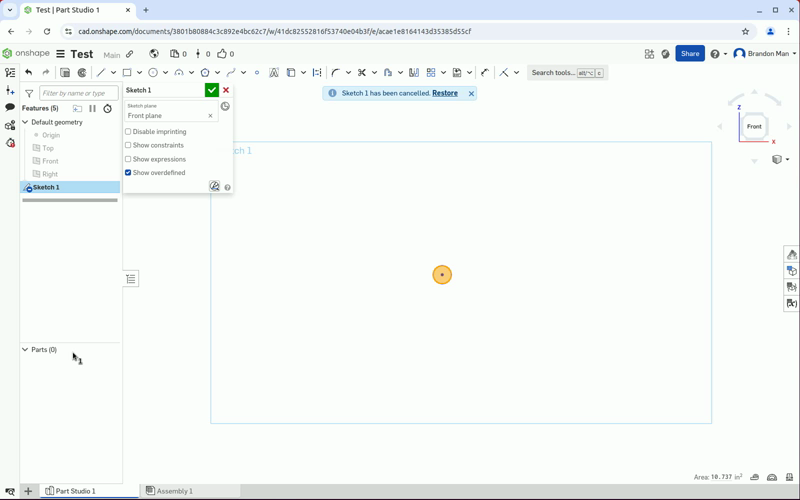
key(shift+y)
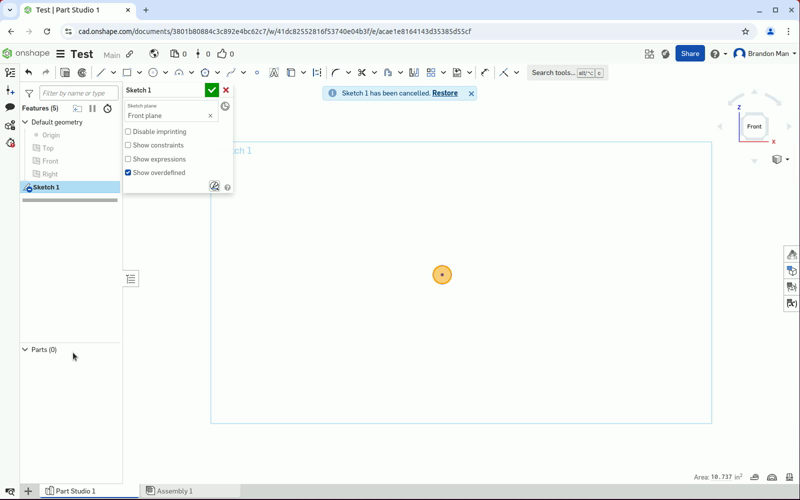
key(shift+e)
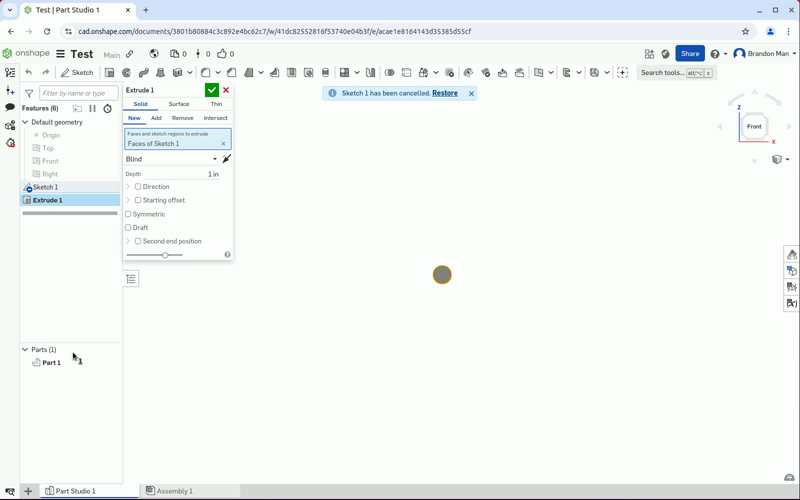
mouse_move(143, 106)
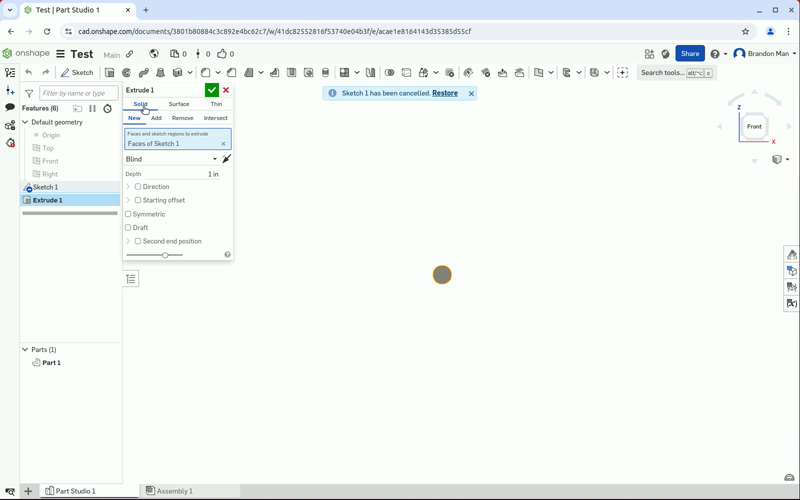
click(143, 106)
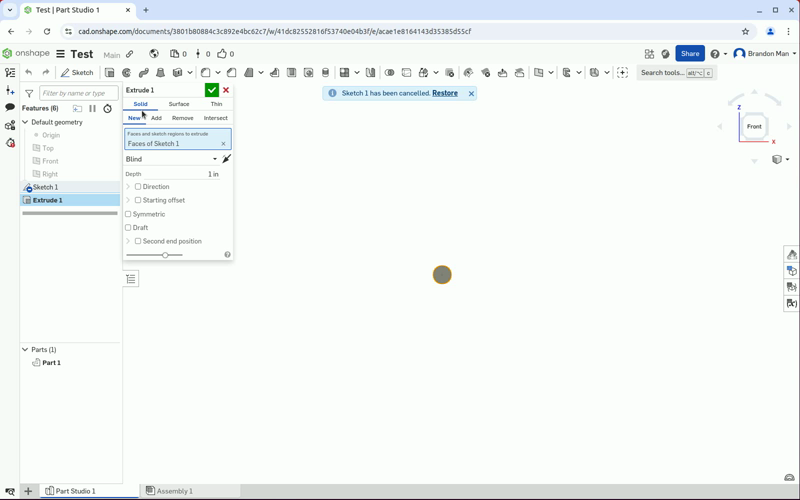
mouse_move(137, 120)
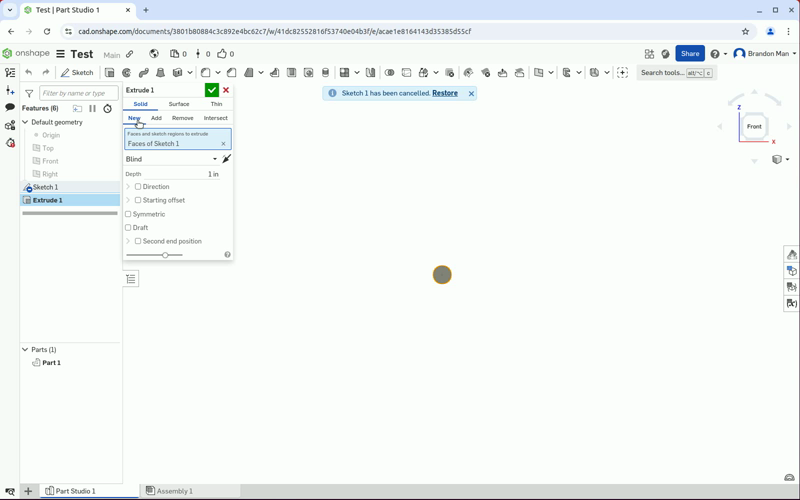
click(137, 120)
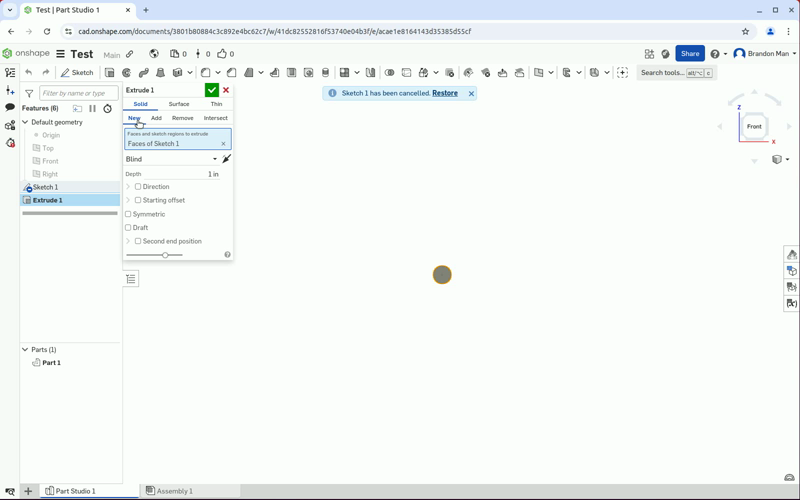
key(tab, 4)
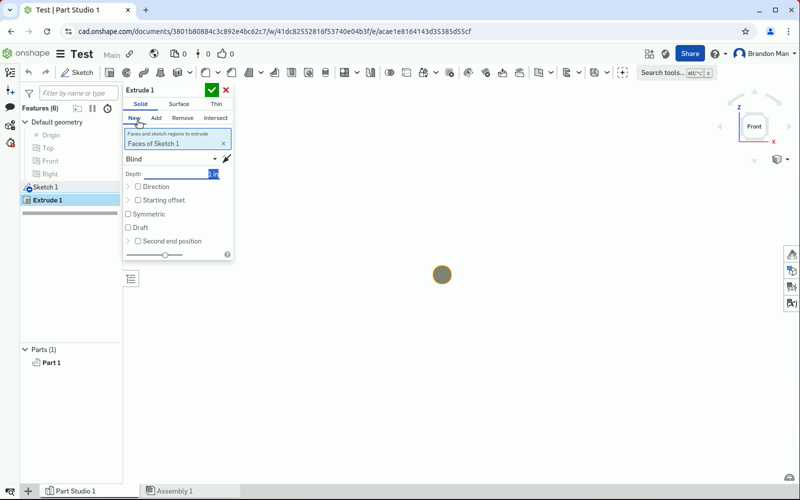
text(23.108)
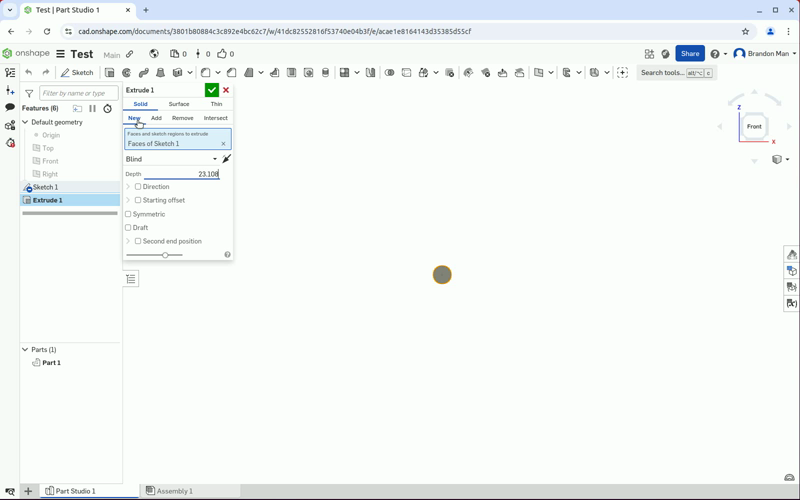
key(enter)
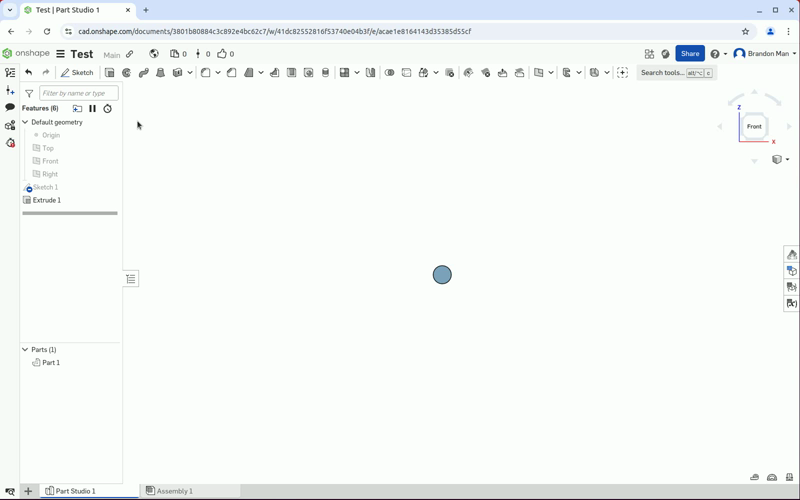
key(shift+h)
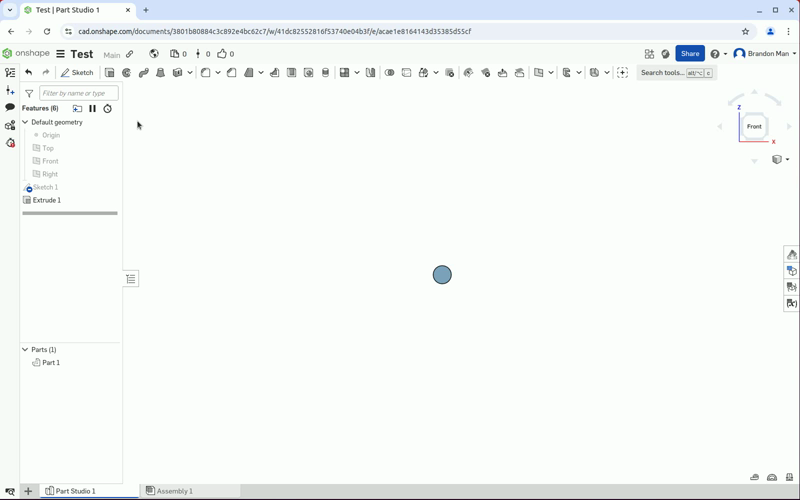
key(shift+h)
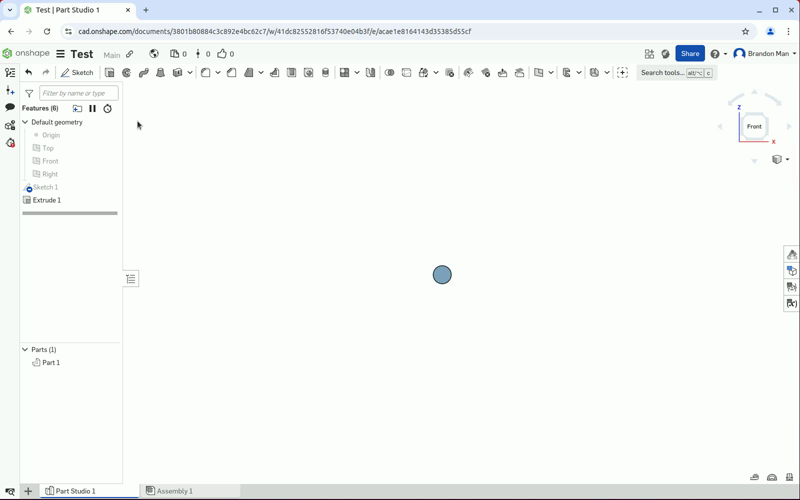
mouse_move(73, 189)
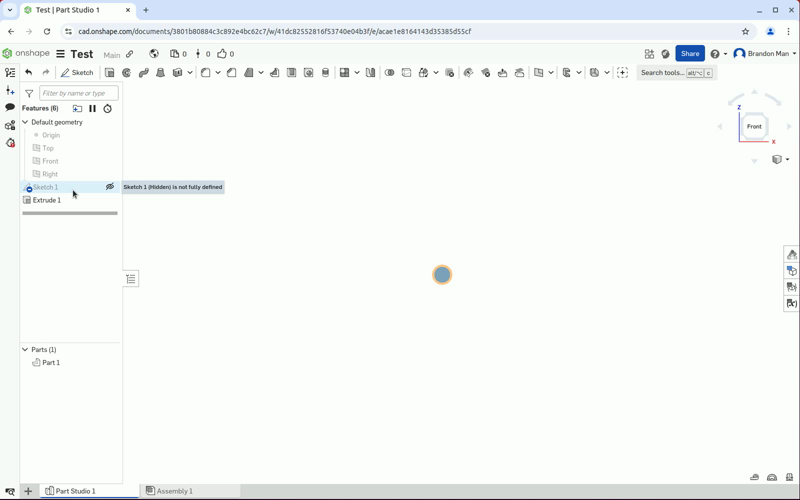
click(73, 189)
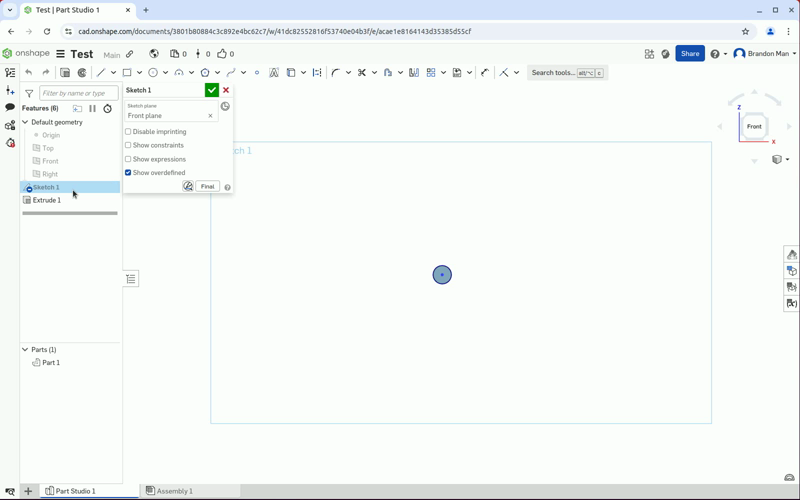
mouse_move(229, 92)
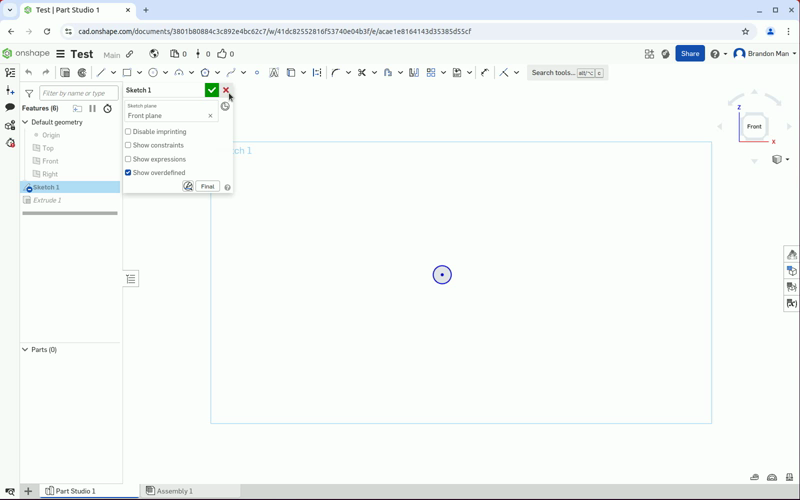
click(229, 92)
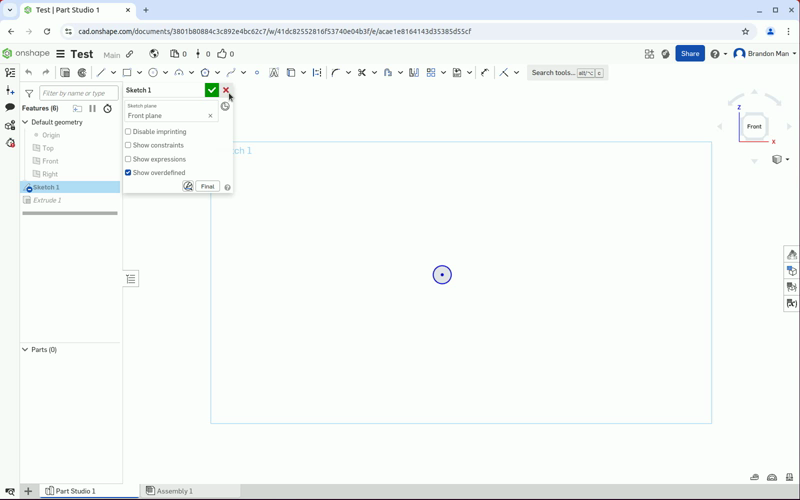
key(shift+s)
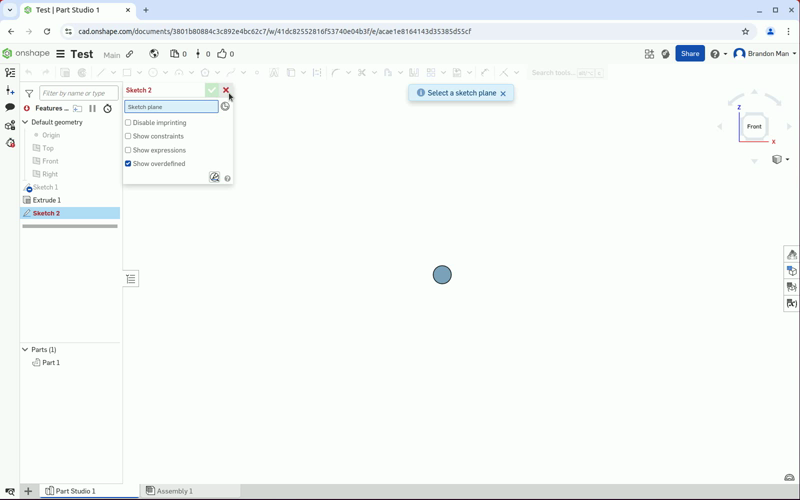
mouse_move(73, 163)
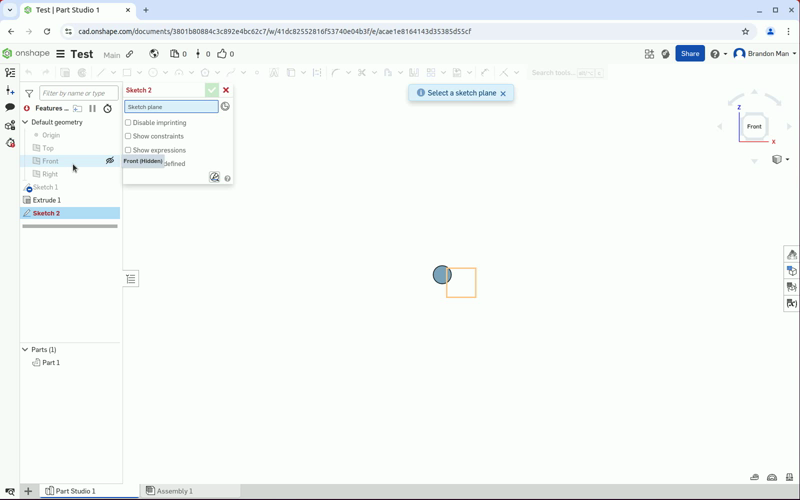
click(73, 163)
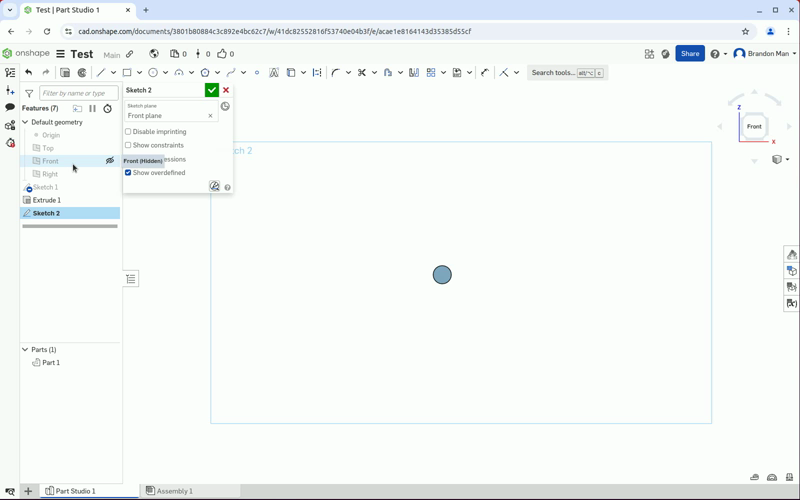
mouse_move(73, 352)
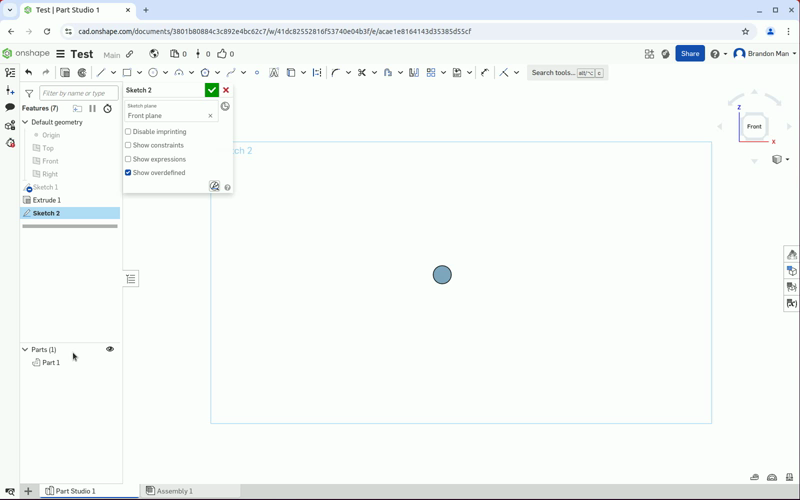
key(y)
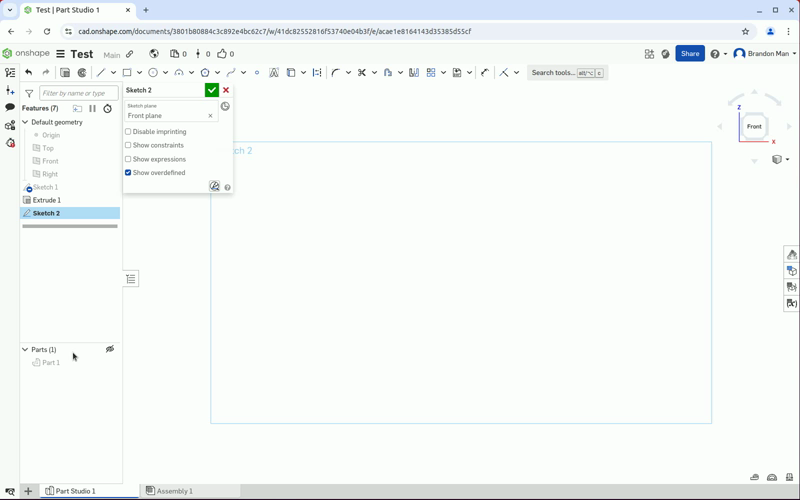
key(c)
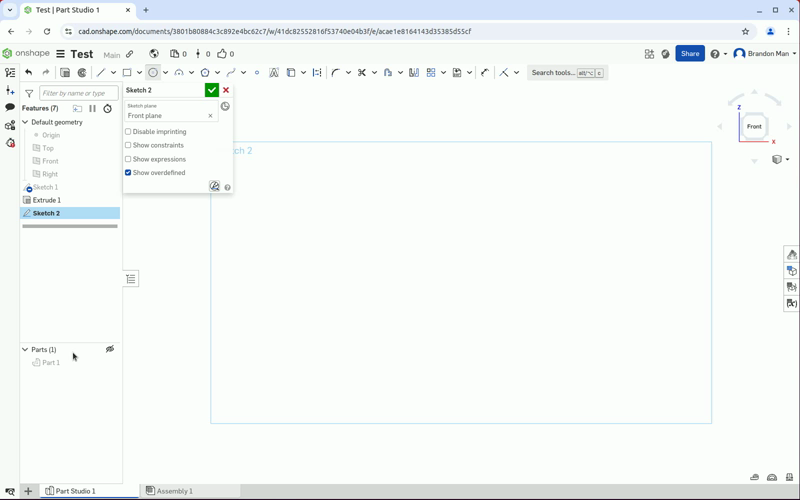
key_down(shift)
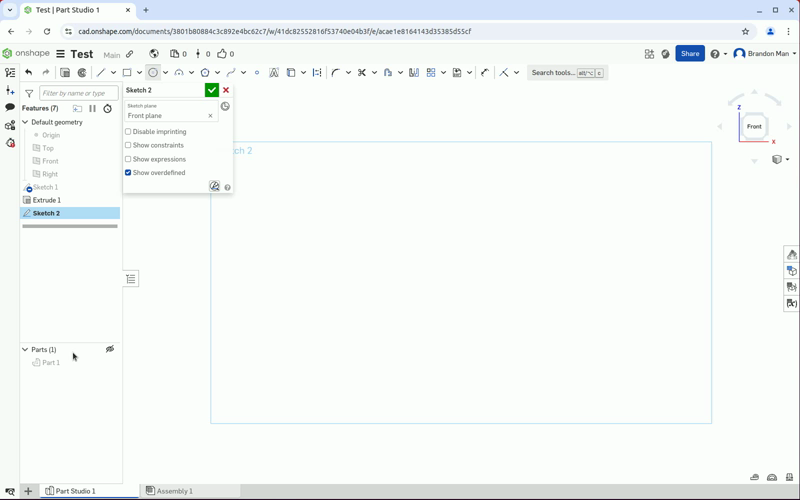
mouse_move(476, 274)
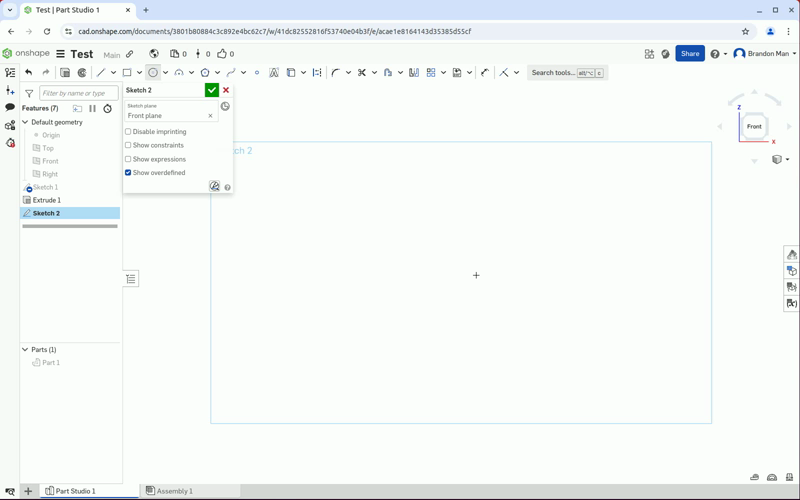
click(476, 274)
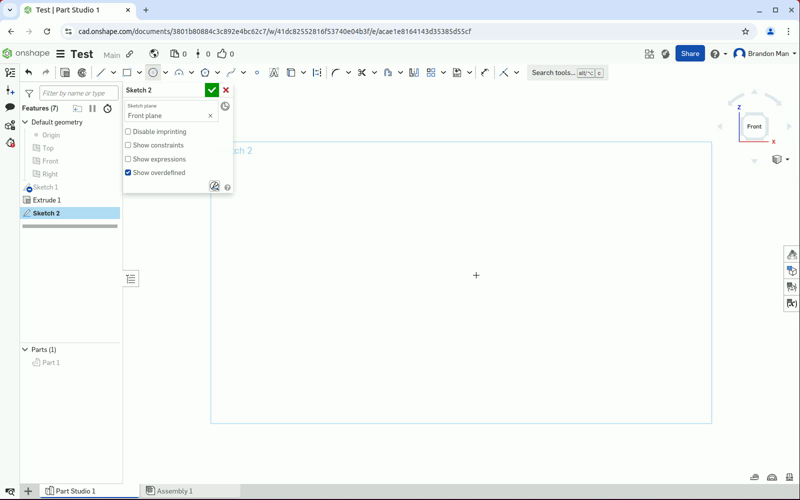
key_up(shift)
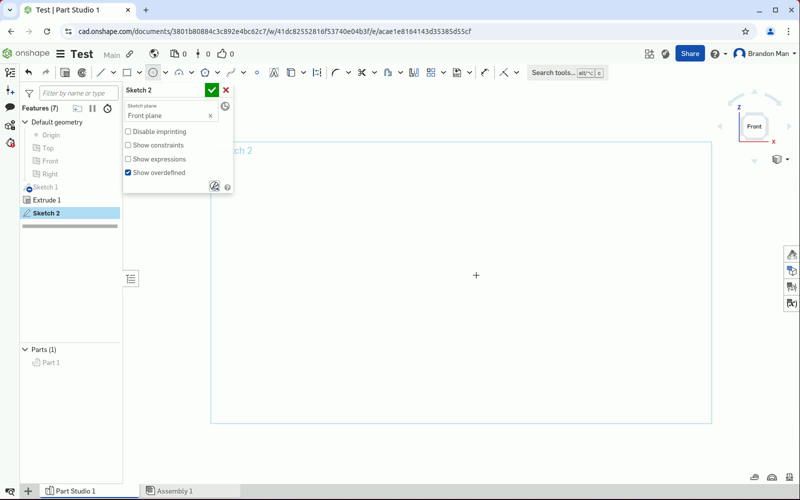
mouse_move(484, 274)
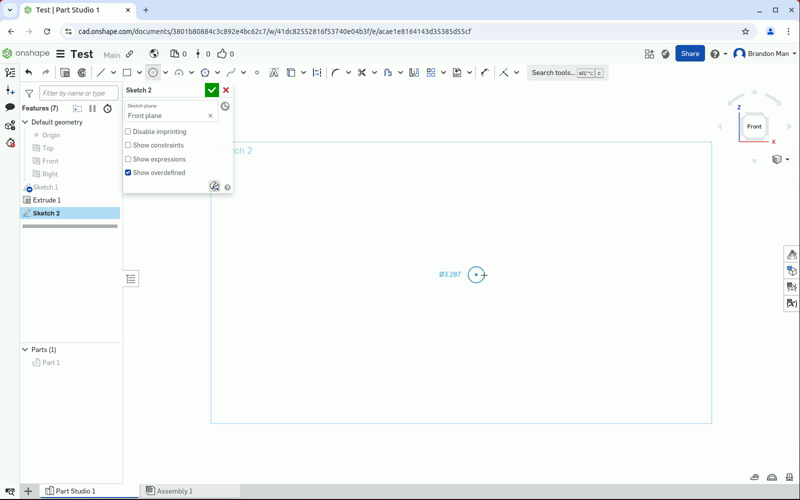
click(484, 274)
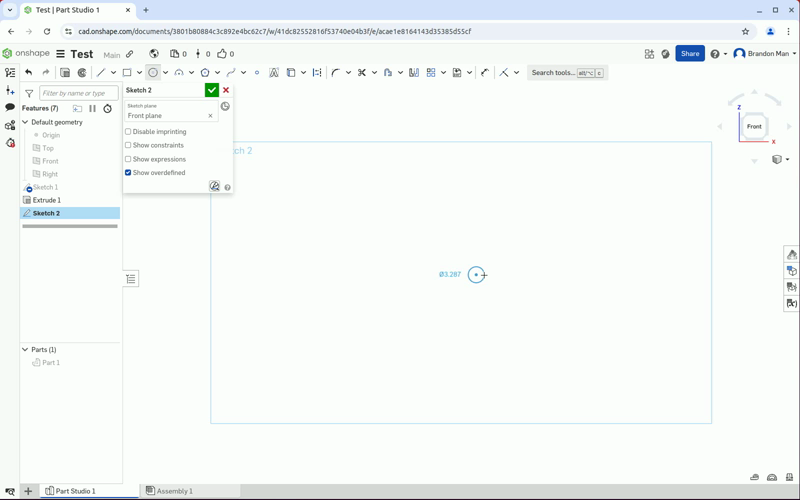
key(esc)
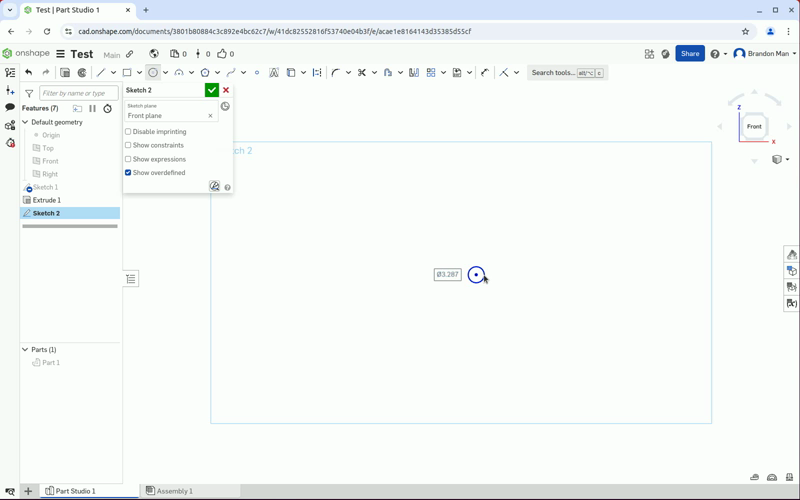
mouse_move(482, 275)
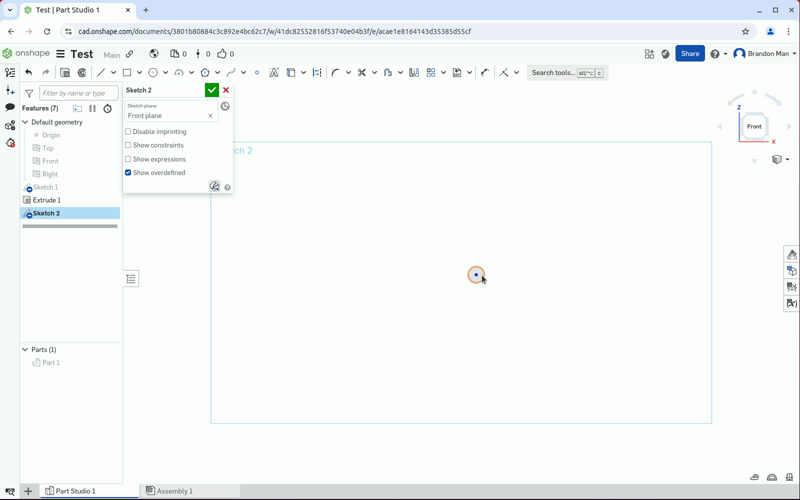
scroll(6)
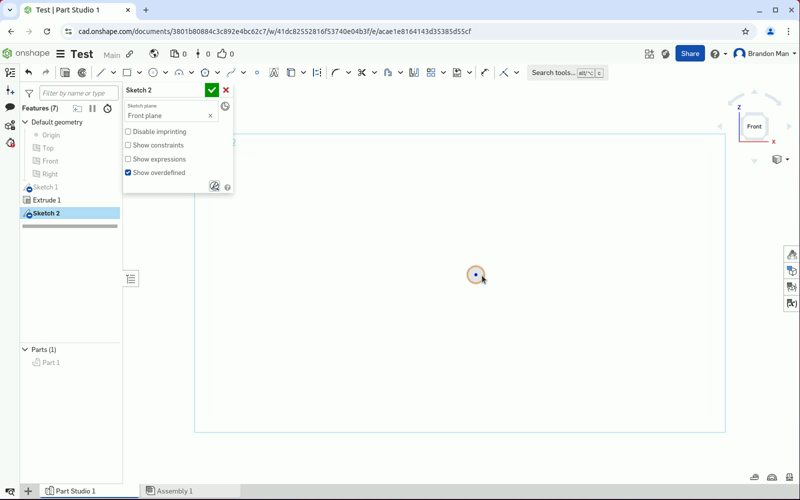
scroll(6)
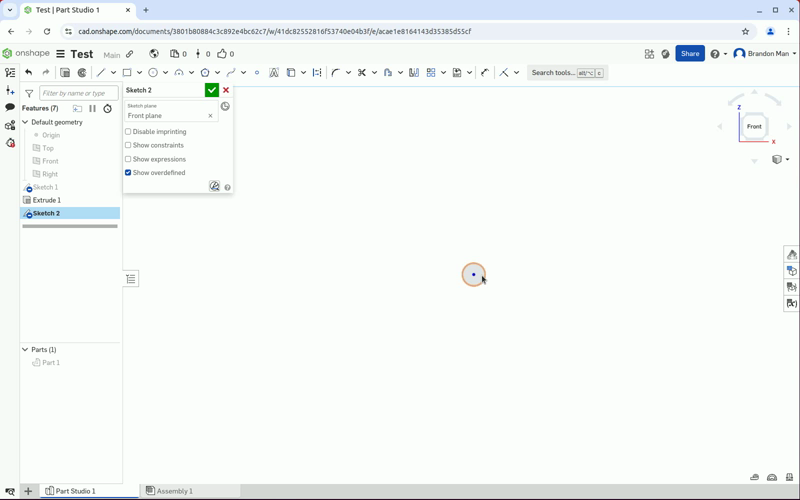
scroll(6)
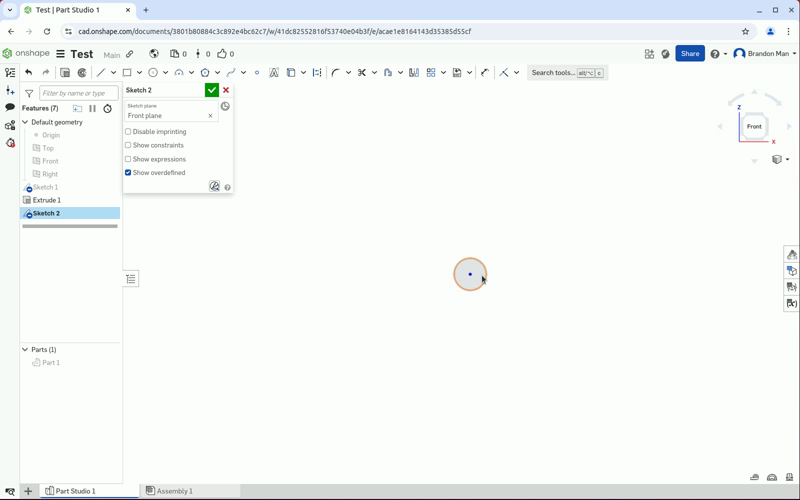
scroll(6)
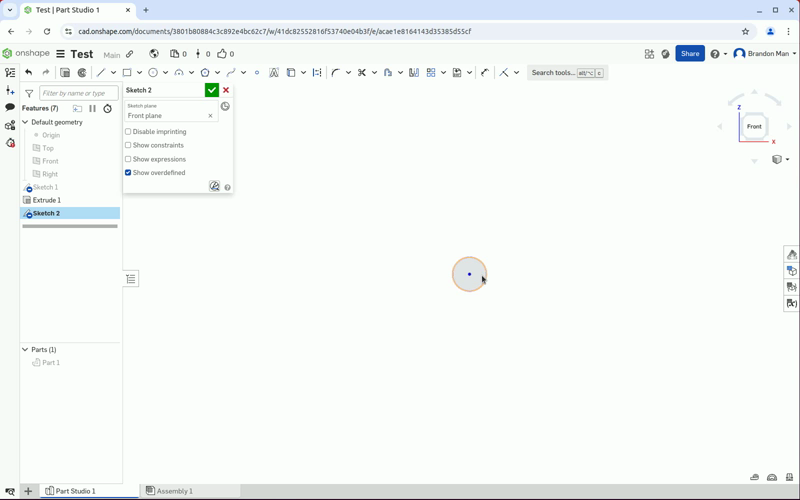
scroll(6)
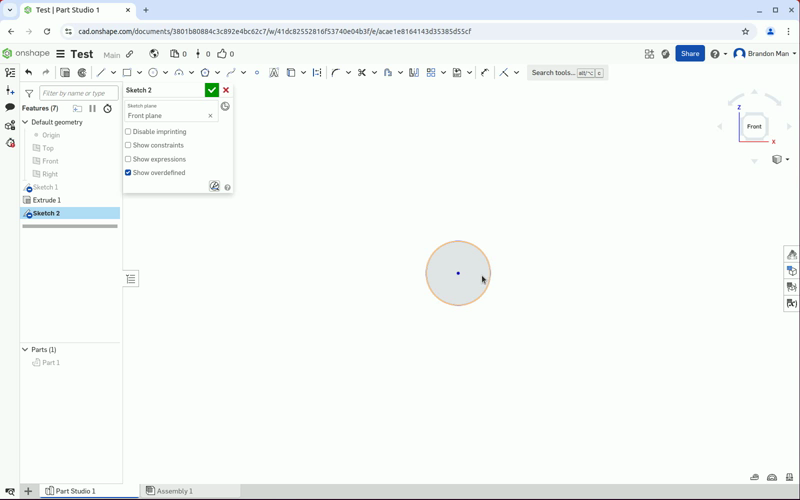
scroll(6)
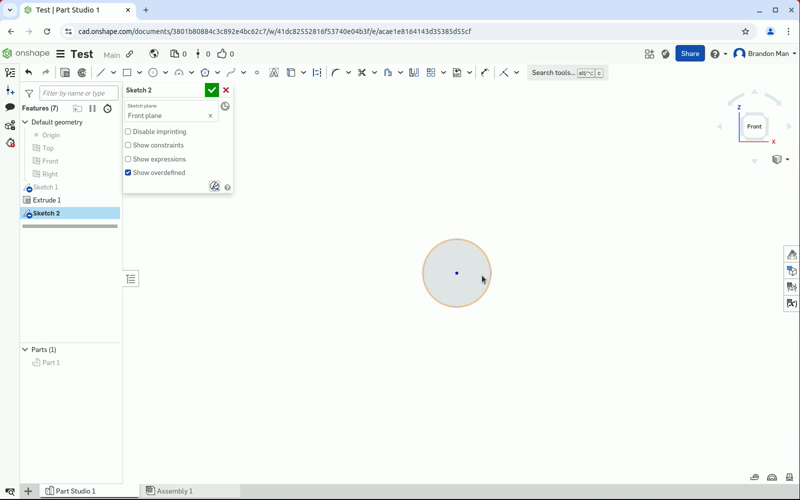
scroll(6)
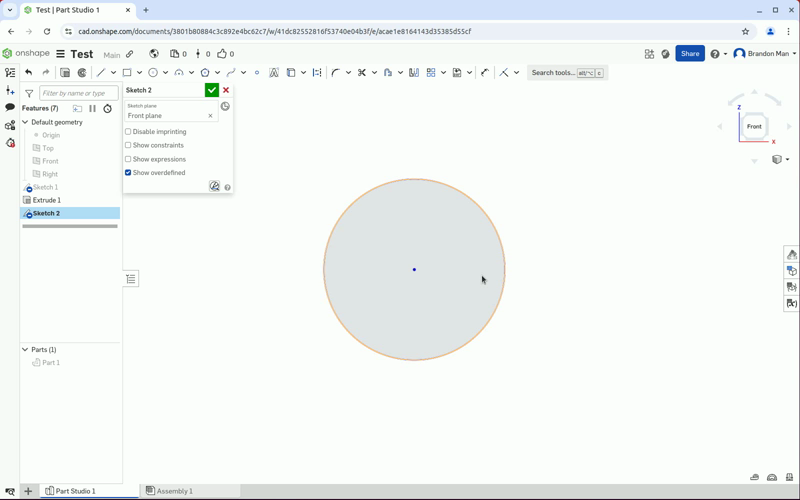
click(482, 275)
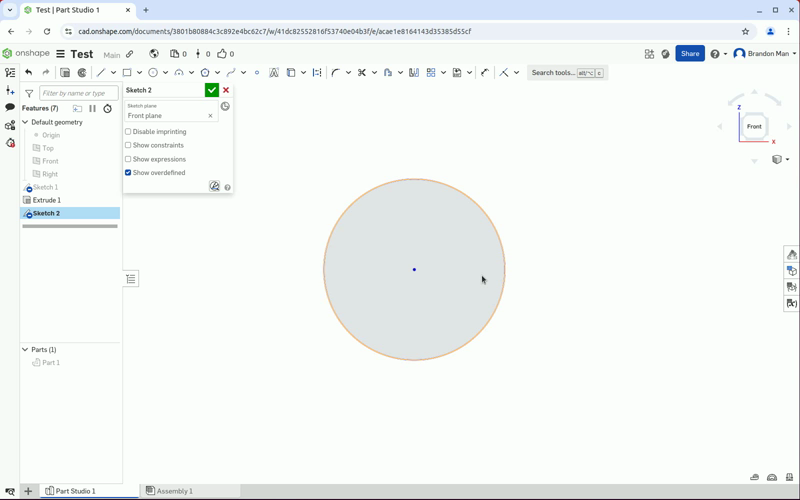
scroll(-6)
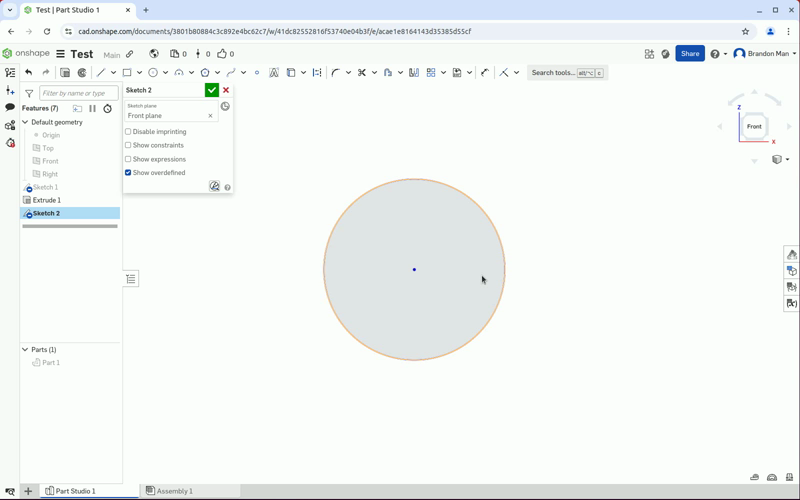
scroll(-6)
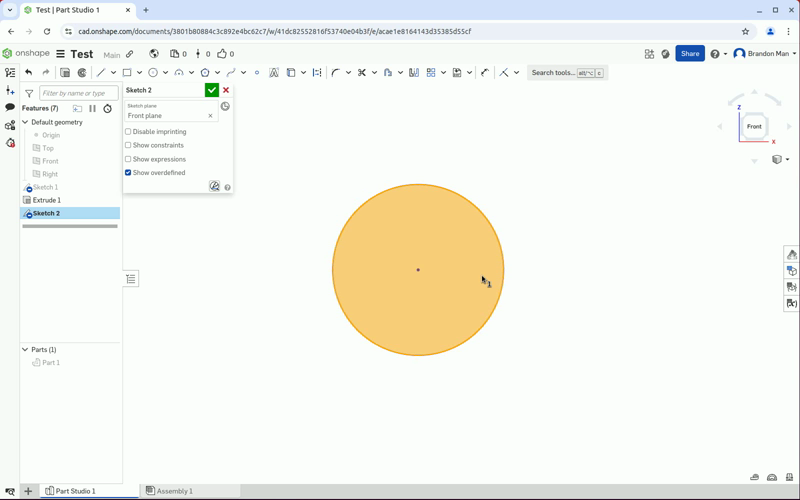
scroll(-6)
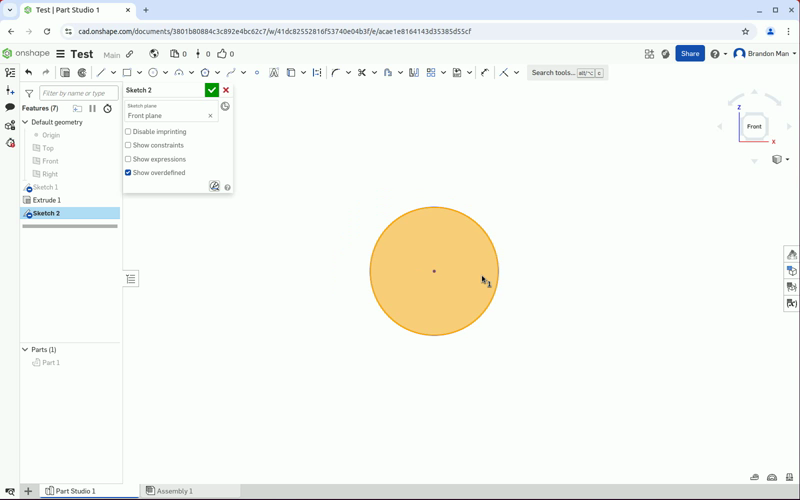
scroll(-6)
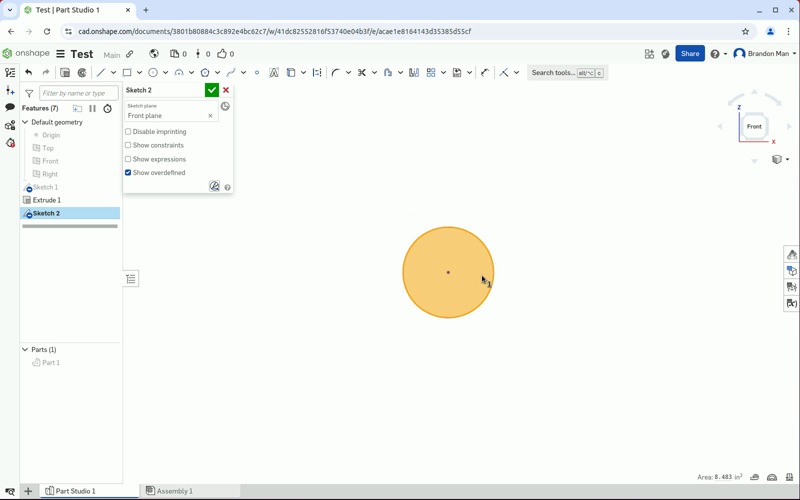
scroll(-6)
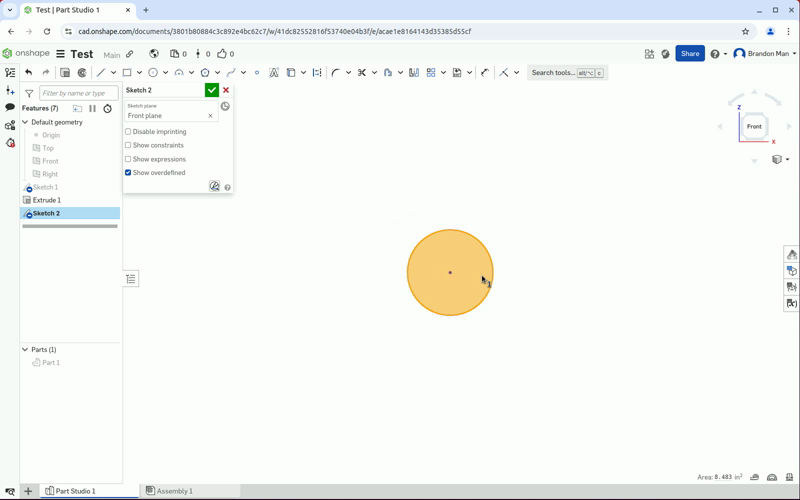
scroll(-6)
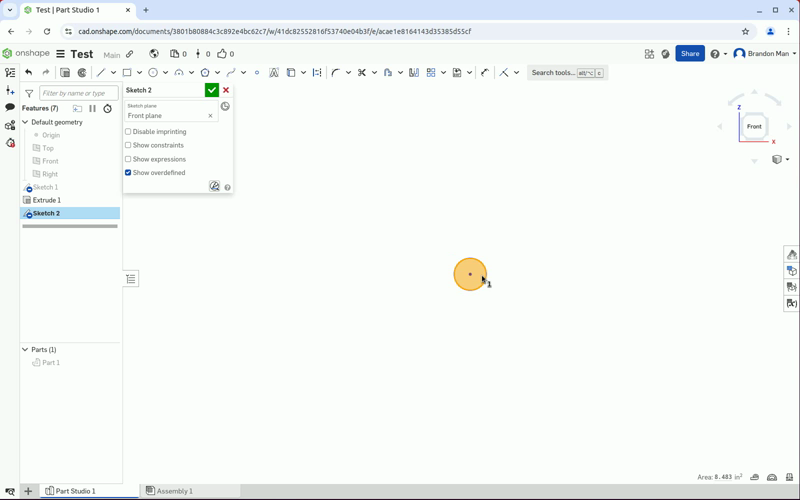
scroll(-6)
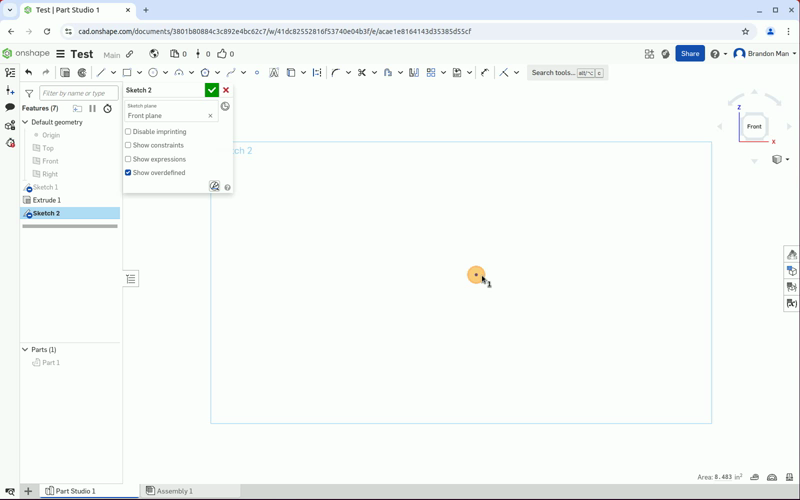
mouse_move(73, 352)
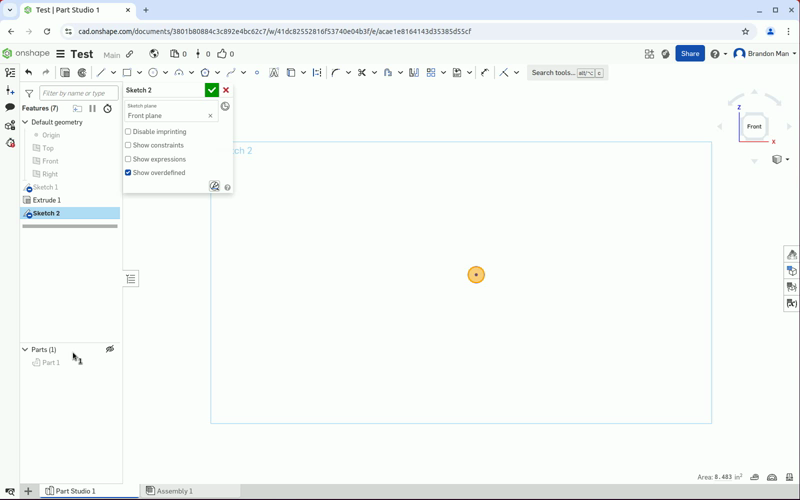
key(shift+y)
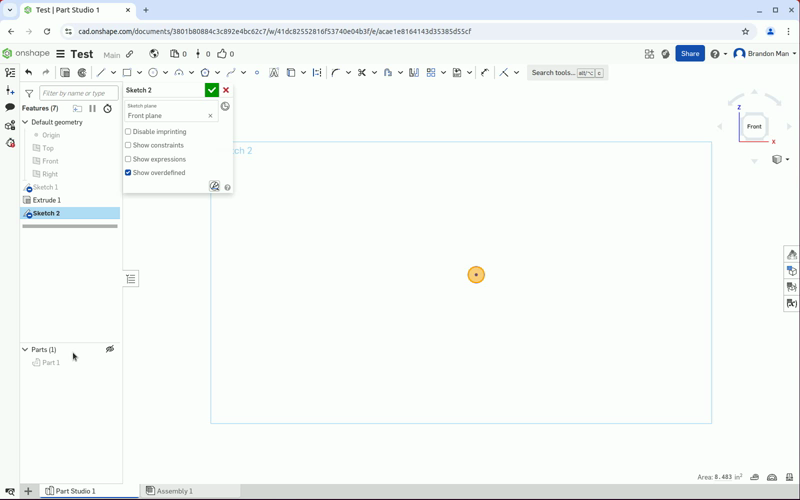
key(shift+e)
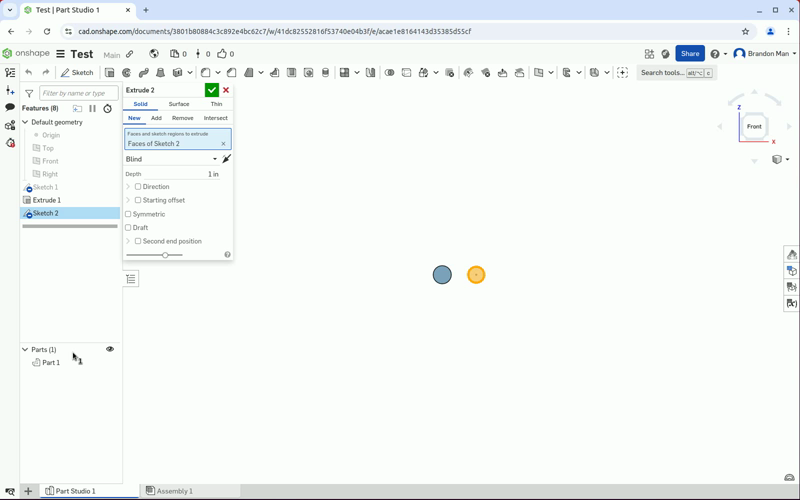
mouse_move(143, 106)
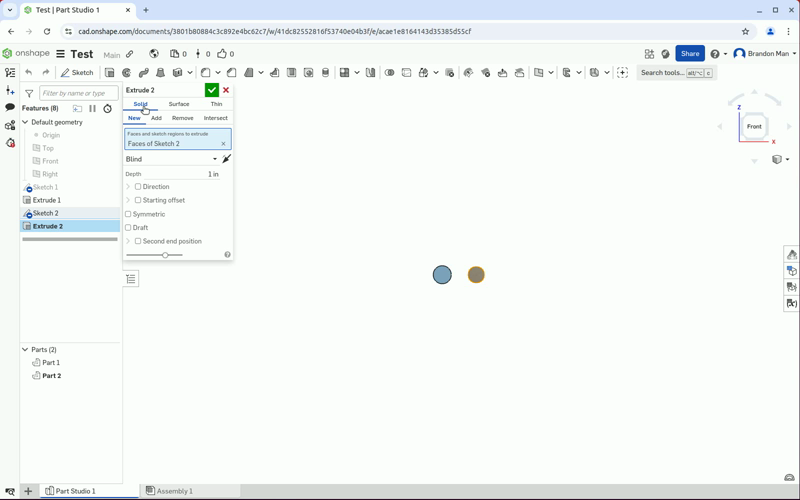
click(143, 106)
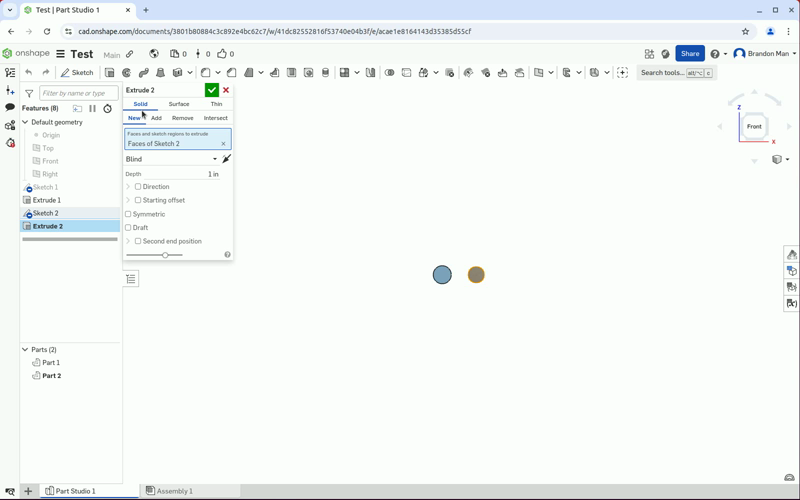
mouse_move(137, 120)
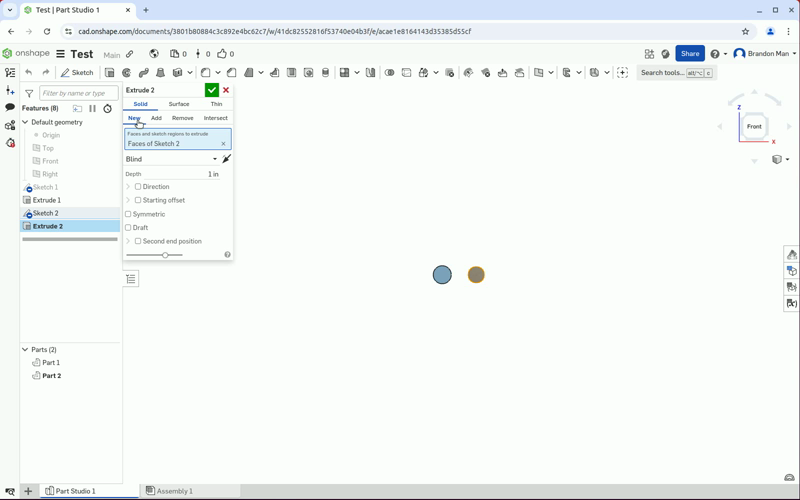
click(137, 120)
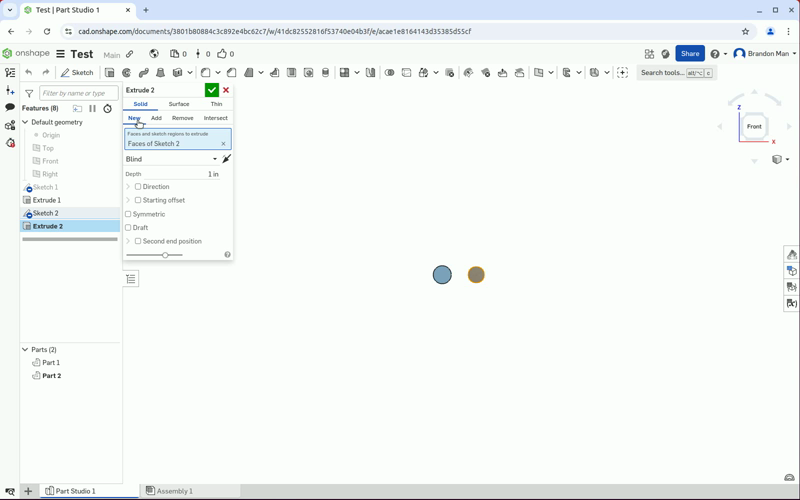
key(tab, 4)
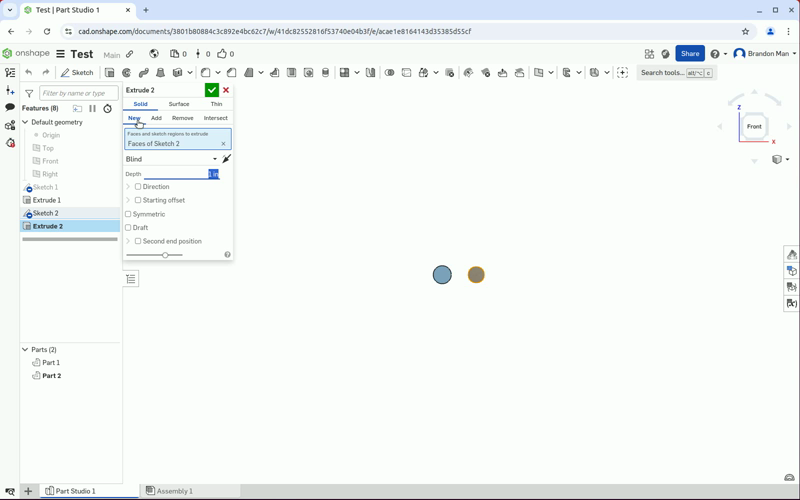
text(23.108)
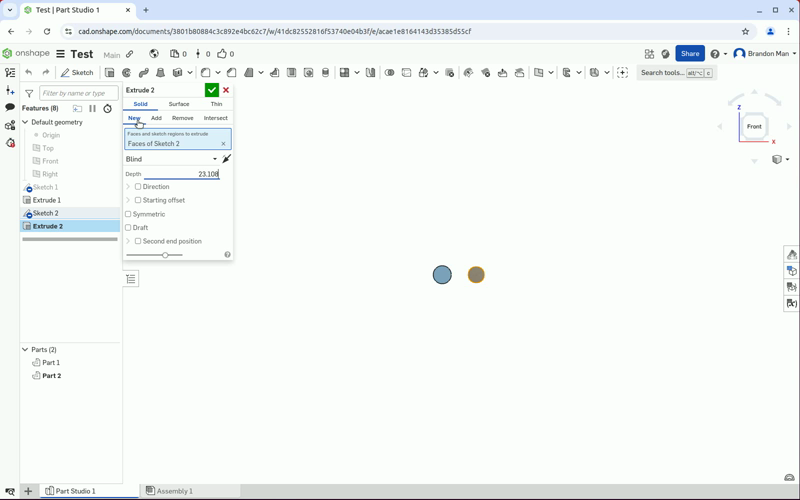
key(enter)
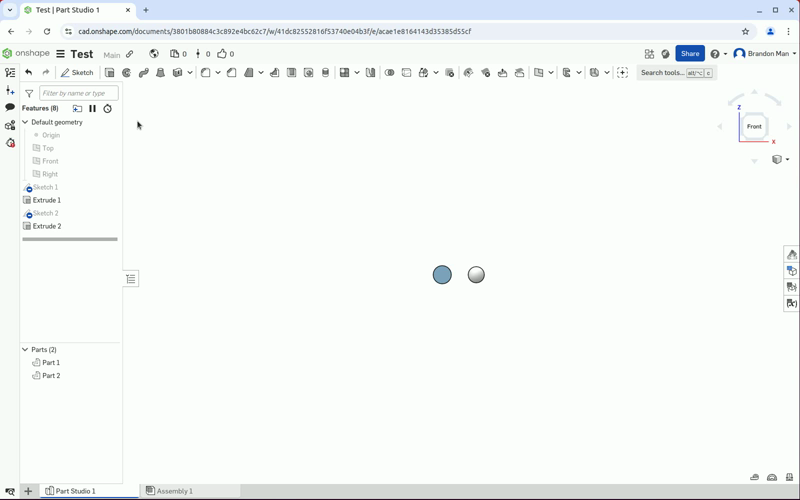
key(shift+h)
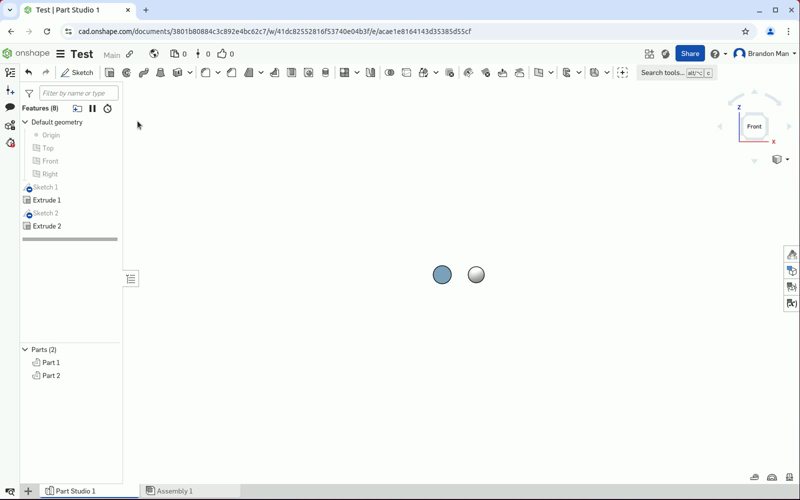
key(shift+h)
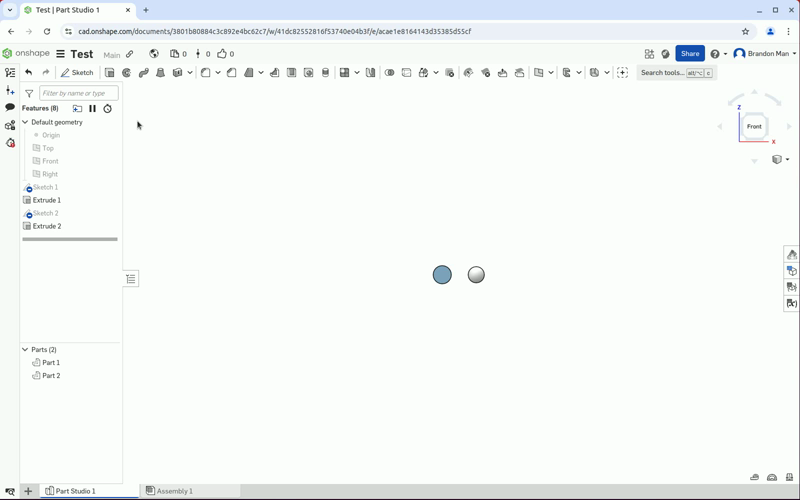
key(shift+7)
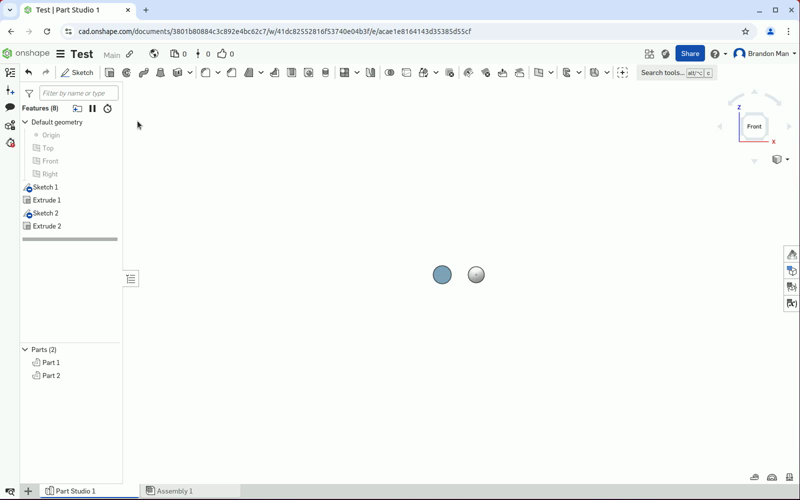
key(left, 2)
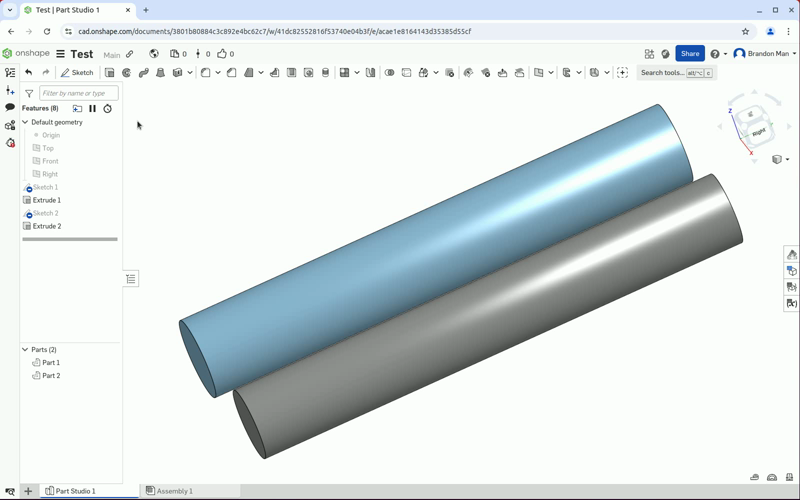
key(down, 2)
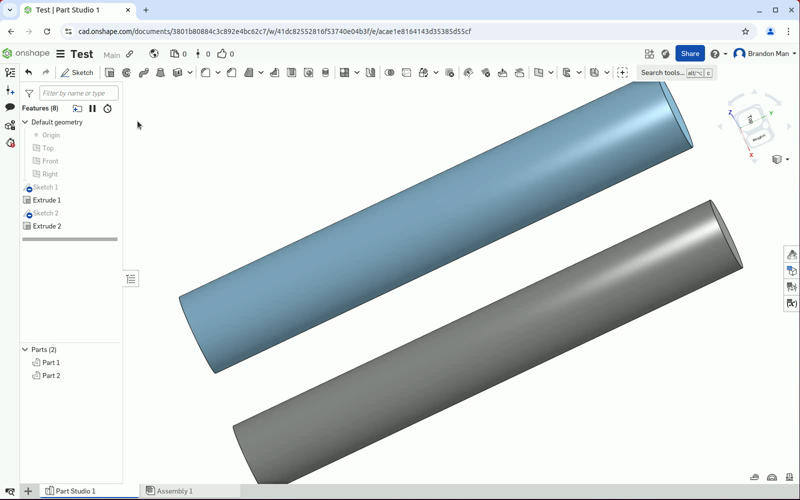
key(up, 2)
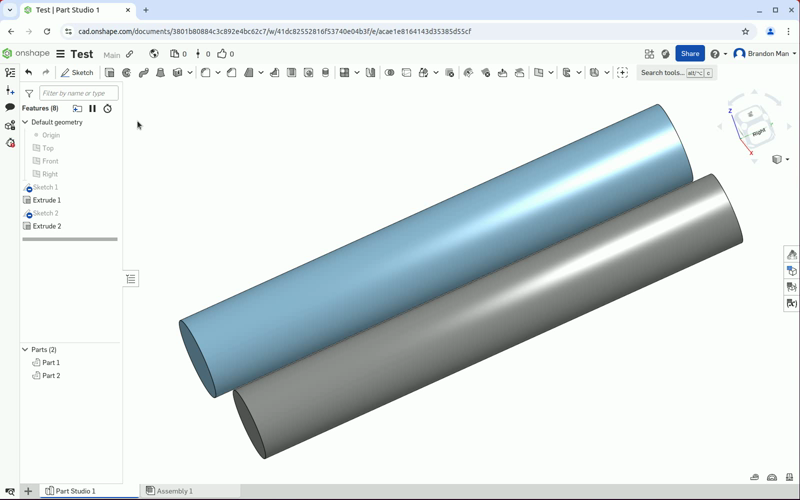
key(right, 2)
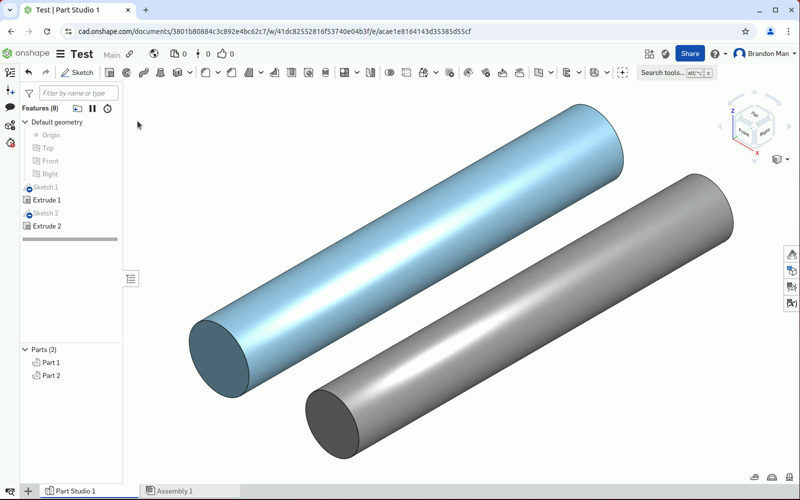
mouse_move(73, 189)
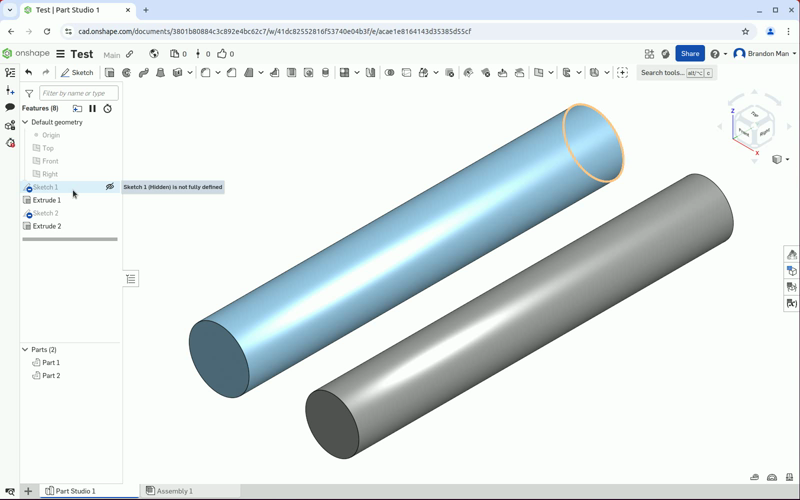
click(73, 189)